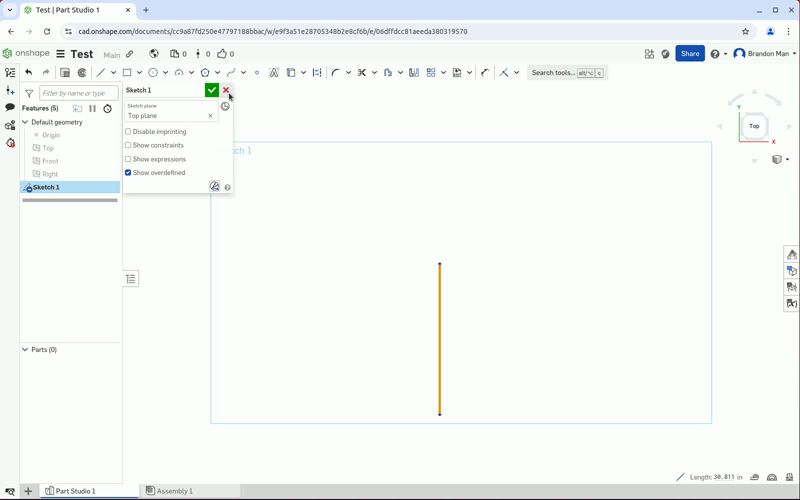
key(shift+h)
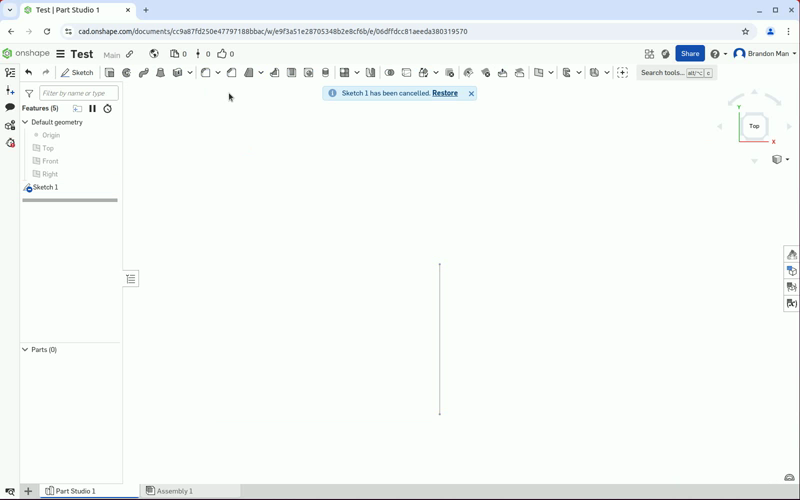
key(shift+s)
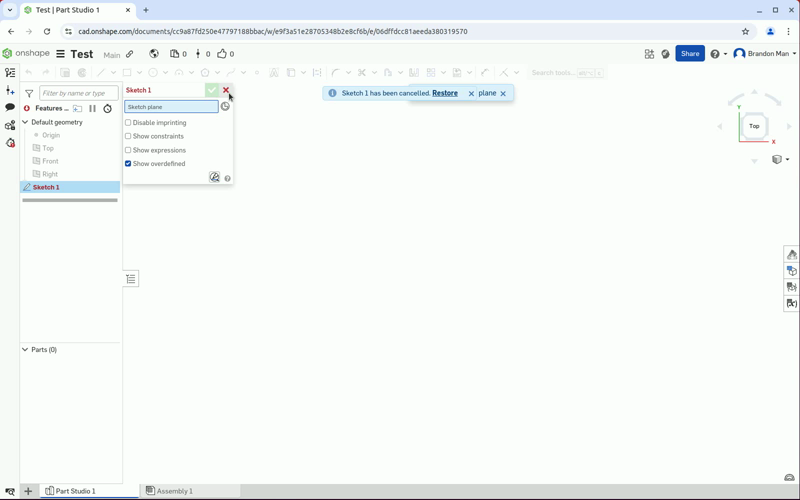
mouse_move(73, 150)
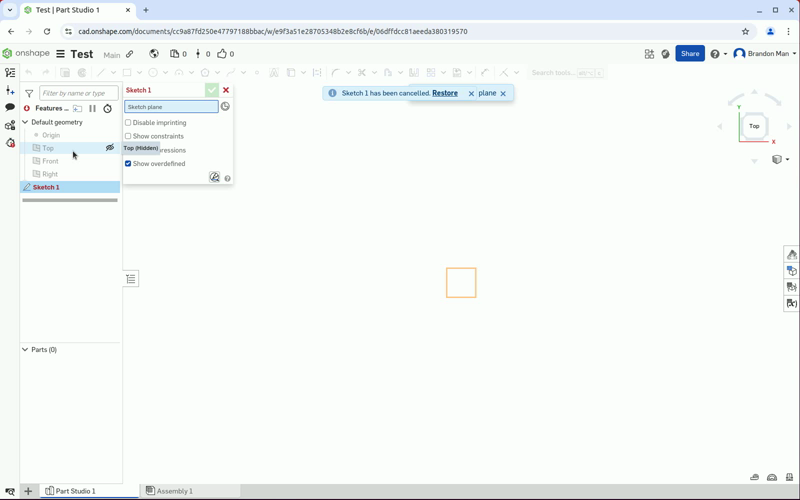
click(73, 150)
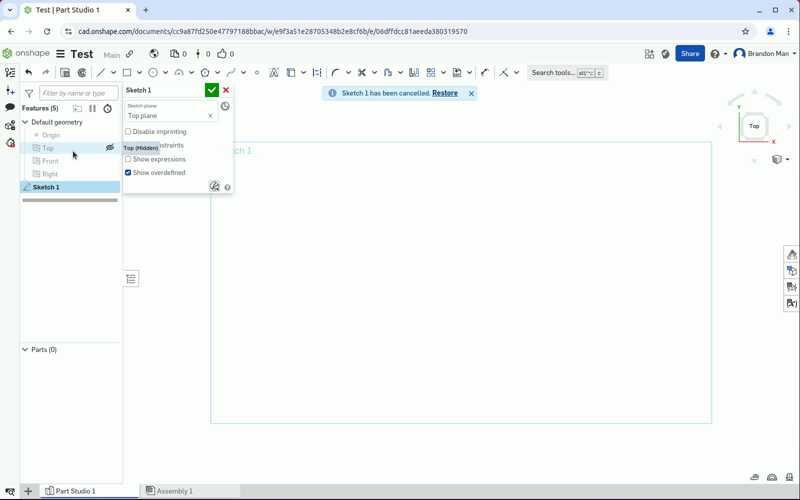
mouse_move(73, 352)
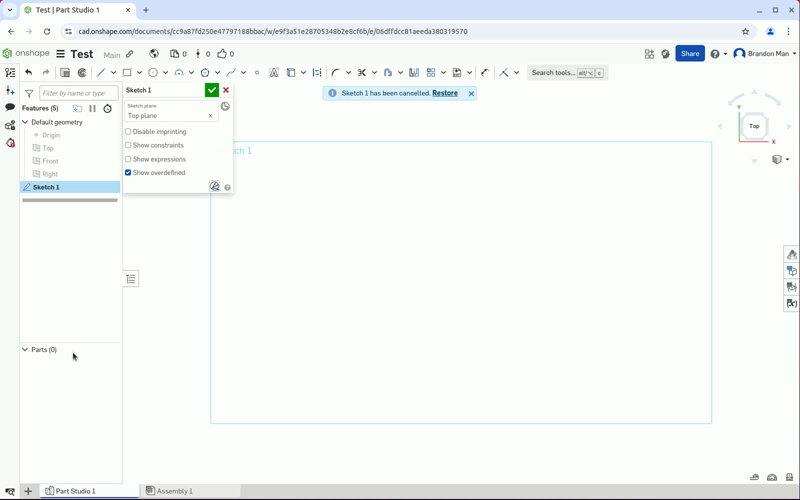
key(y)
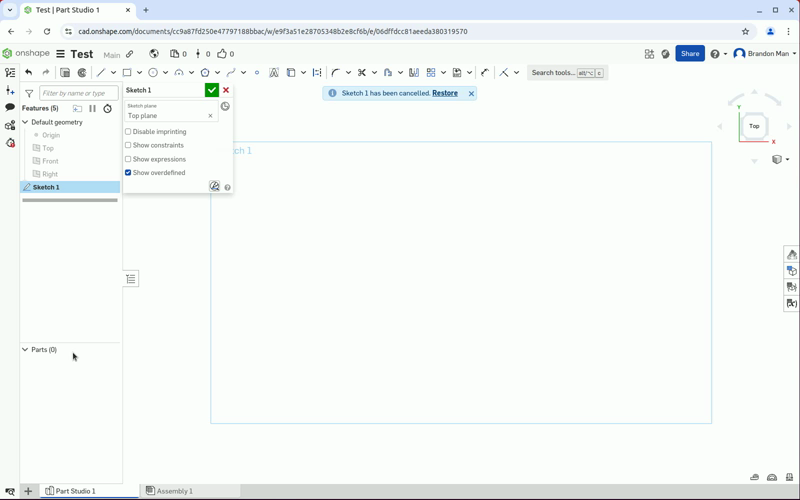
key(l)
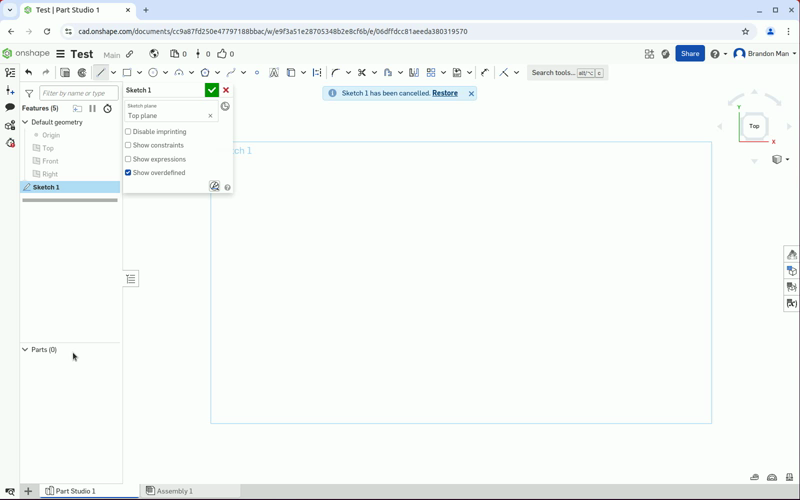
key_down(shift)
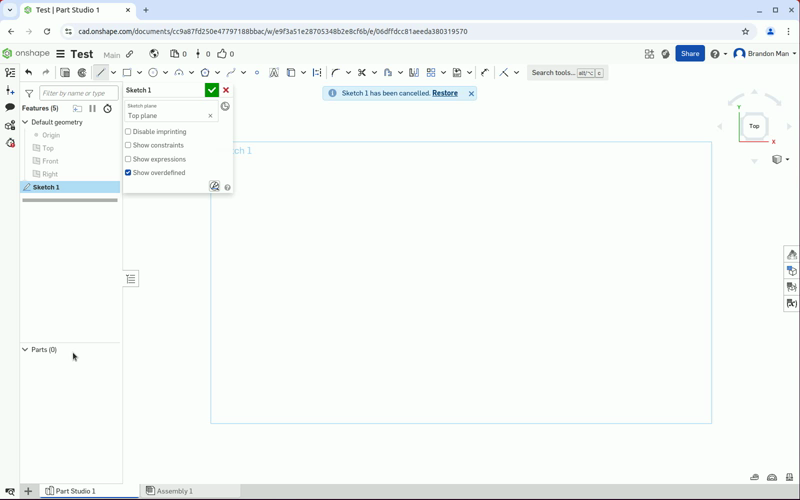
mouse_move(545, 291)
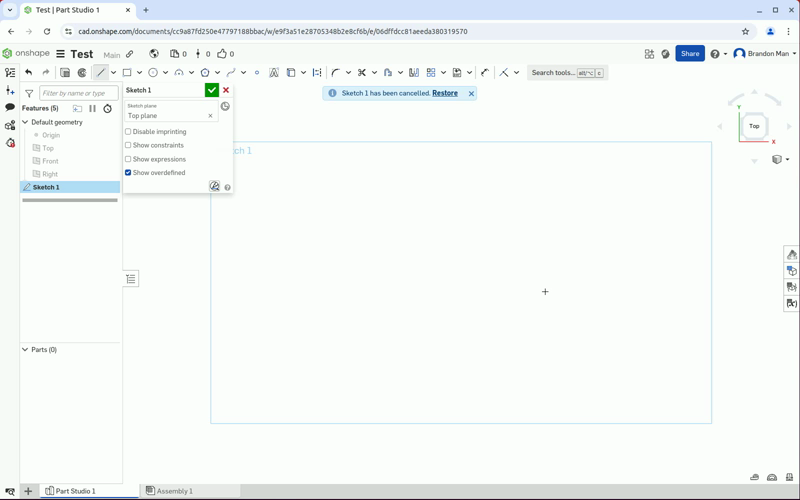
click(545, 291)
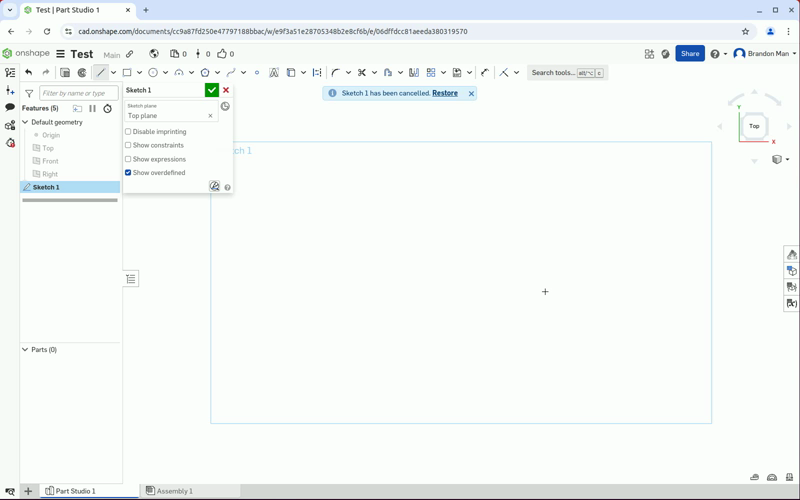
key_up(shift)
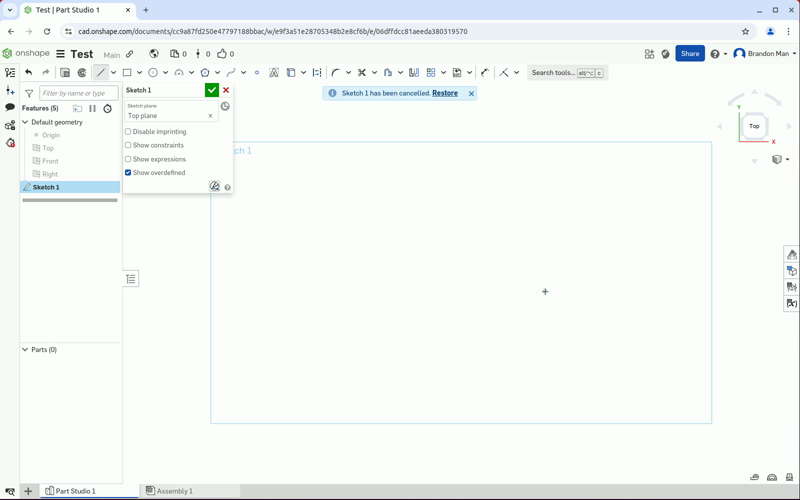
key_down(shift)
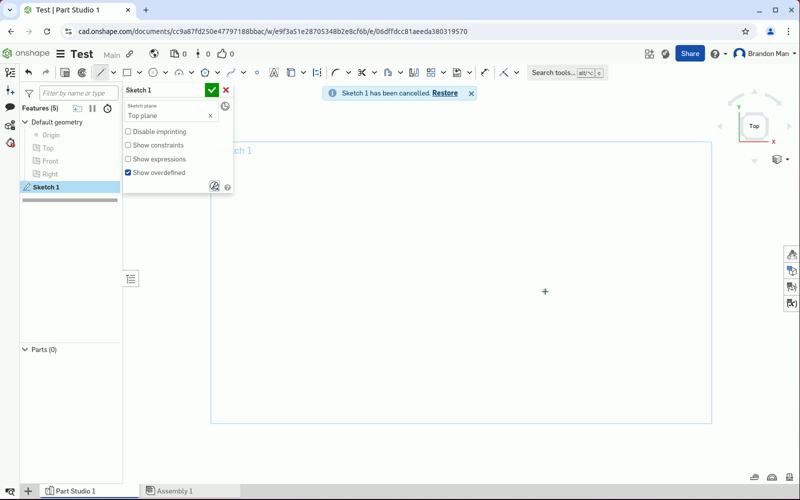
mouse_move(575, 291)
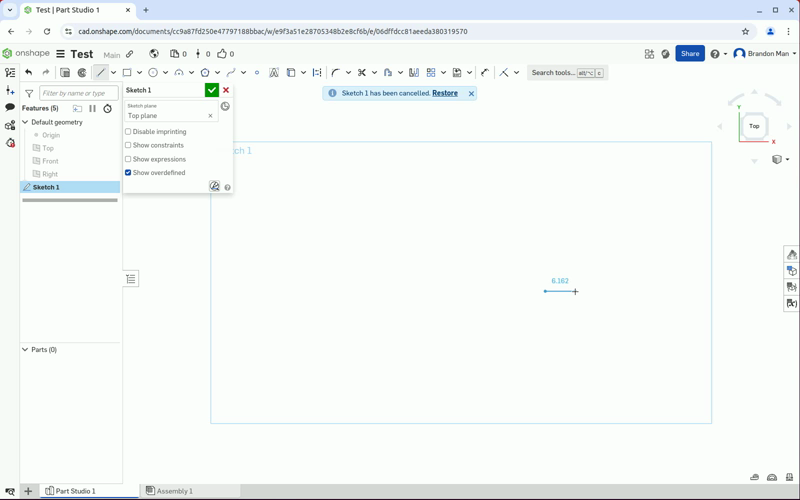
mouse_move(562, 291)
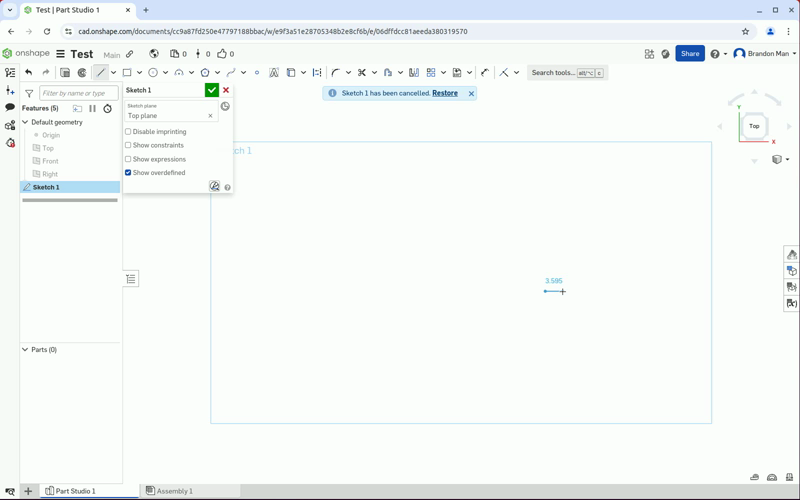
click(562, 291)
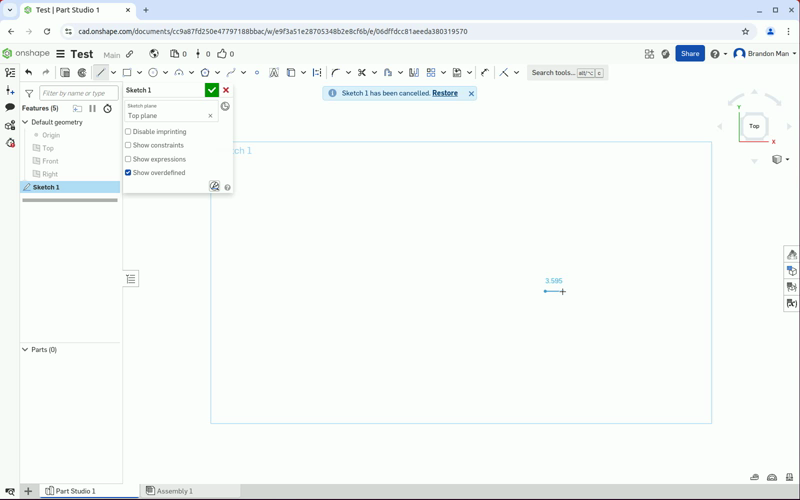
key_up(shift)
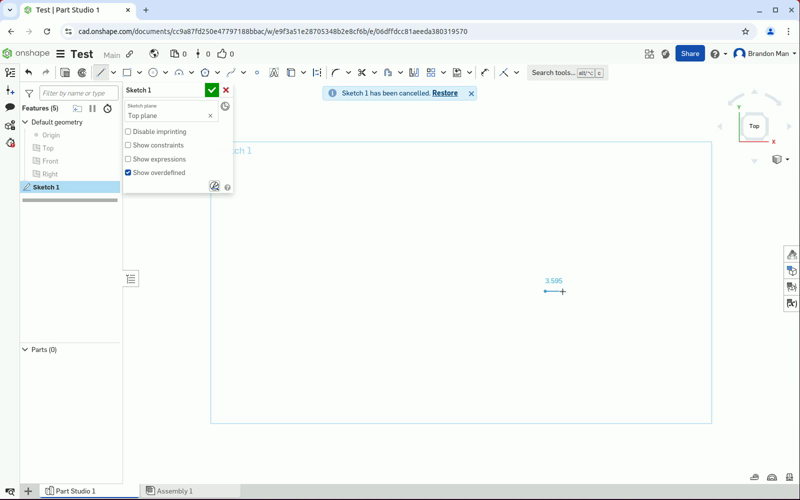
key_down(shift)
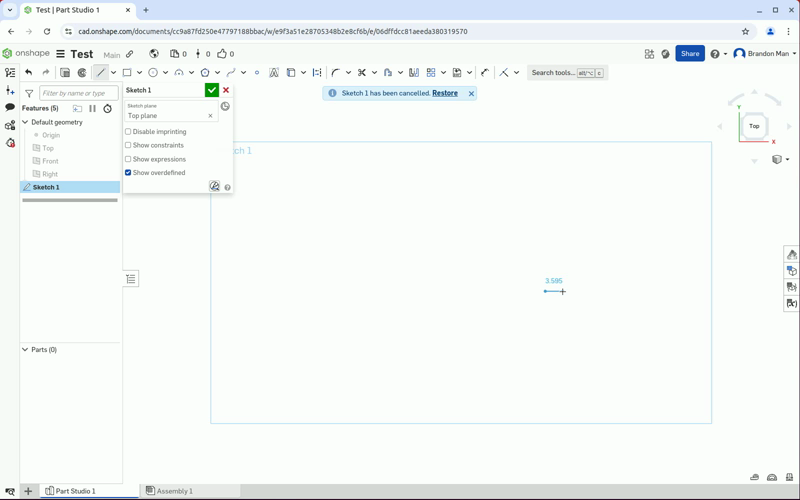
mouse_move(589, 291)
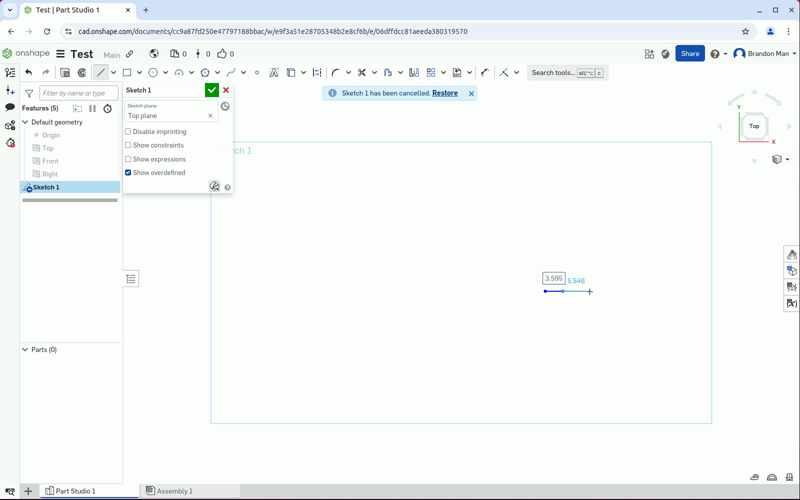
mouse_move(562, 274)
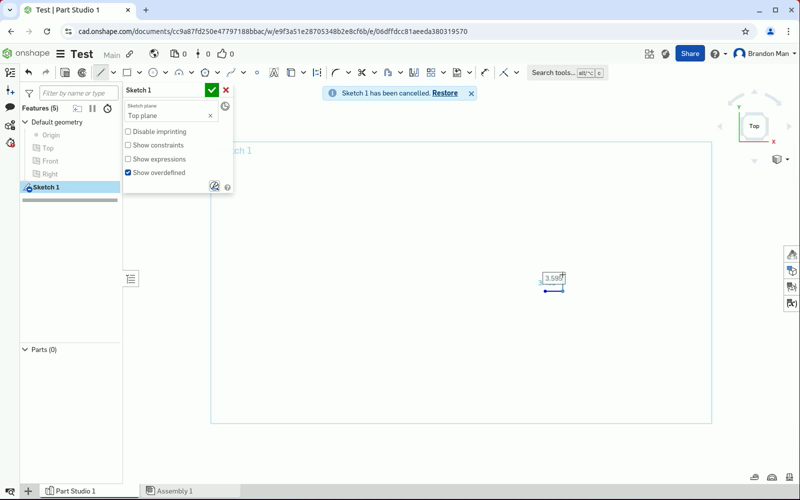
click(562, 274)
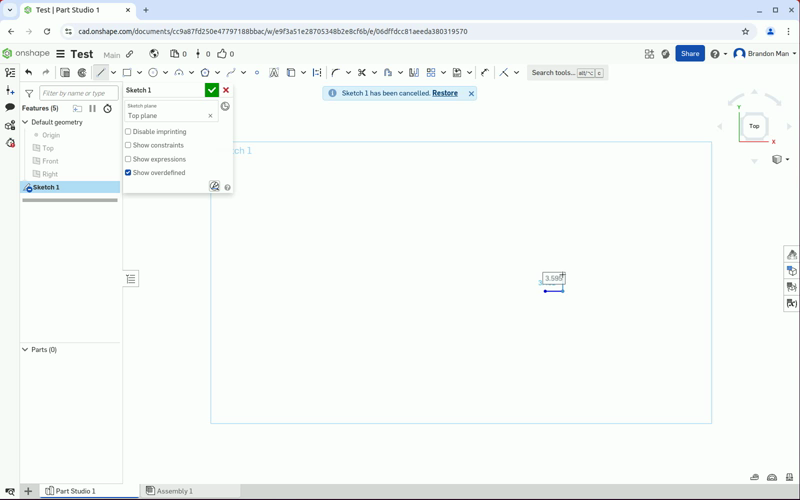
key_up(shift)
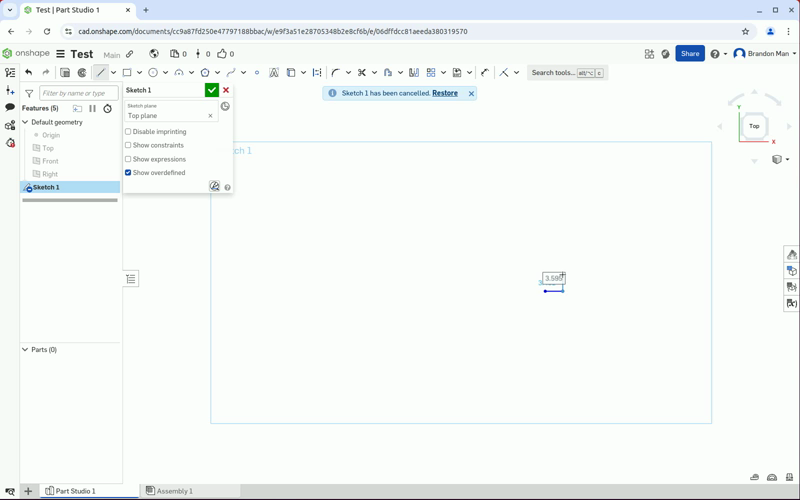
key_down(shift)
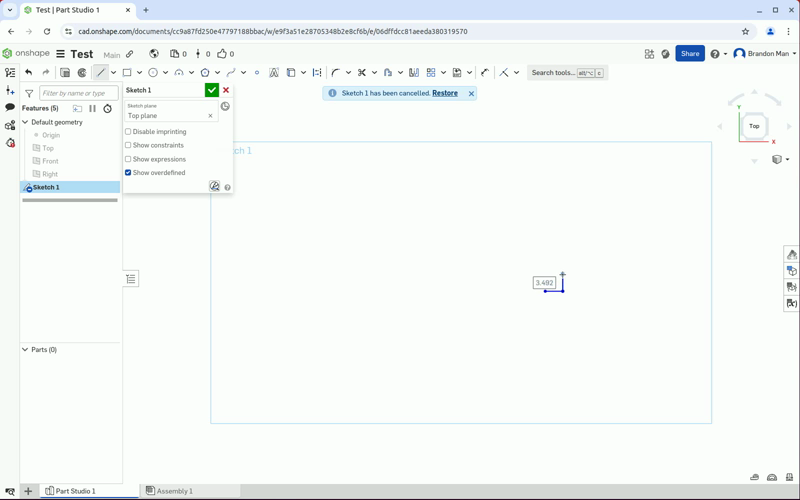
mouse_move(589, 274)
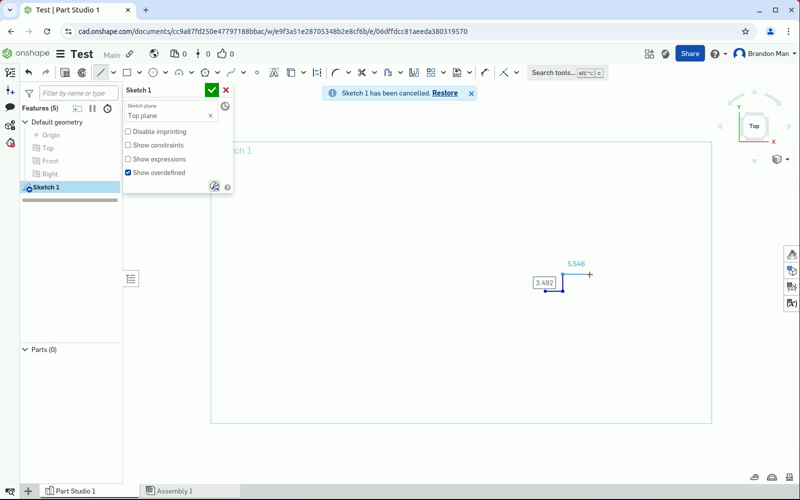
mouse_move(545, 274)
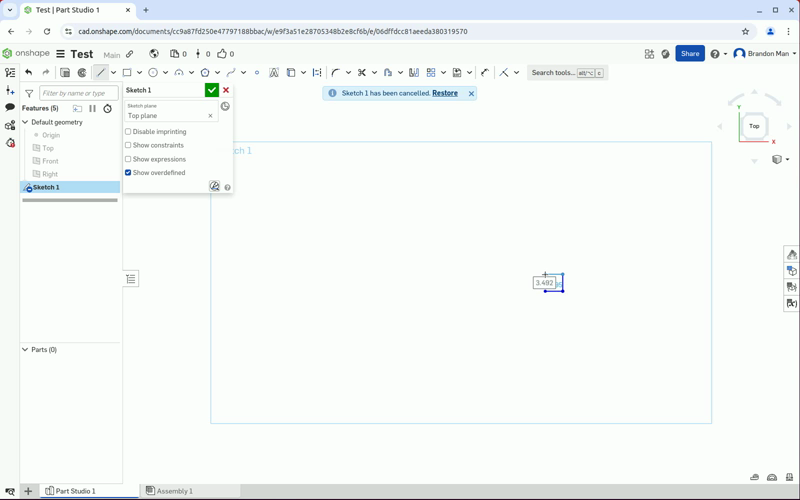
click(545, 274)
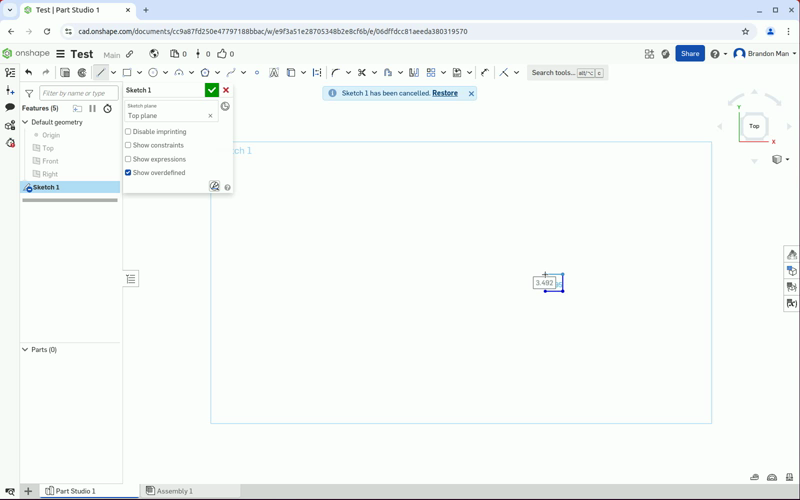
key_up(shift)
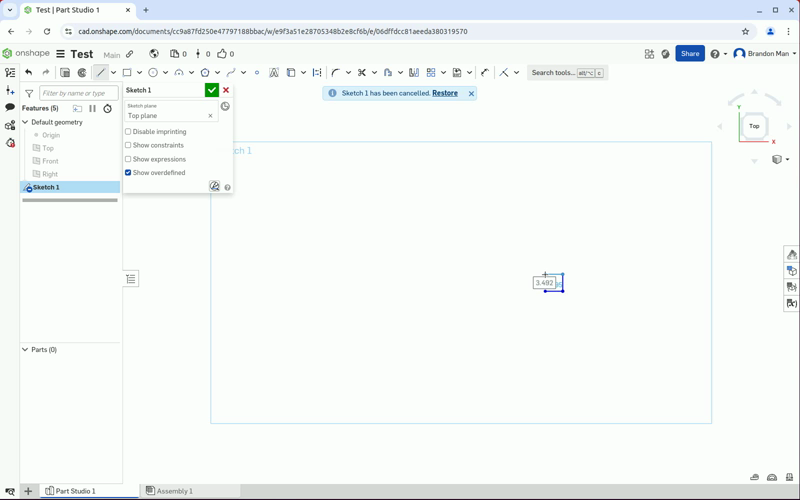
mouse_move(575, 274)
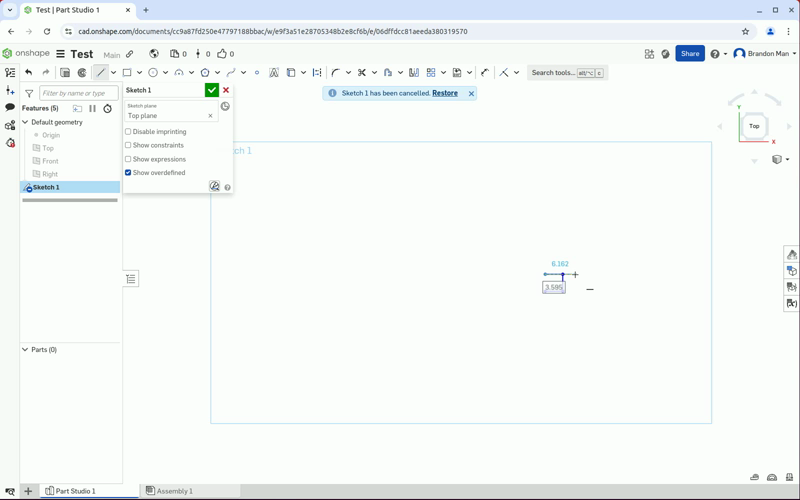
key_down(shift)
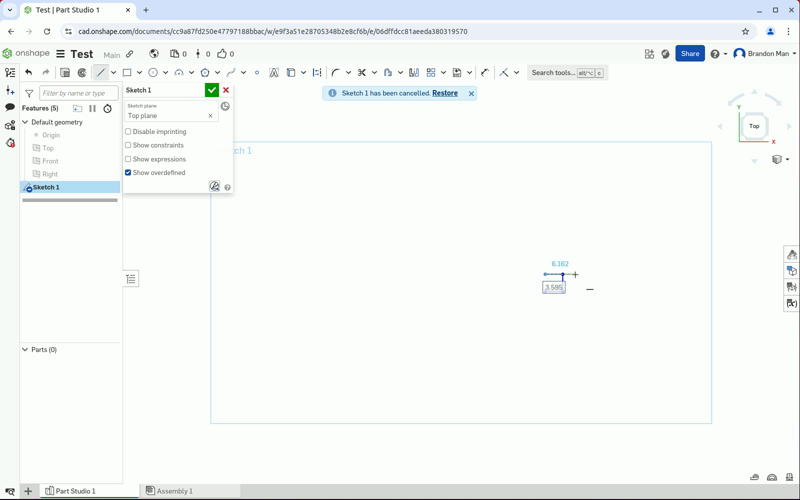
mouse_move(545, 291)
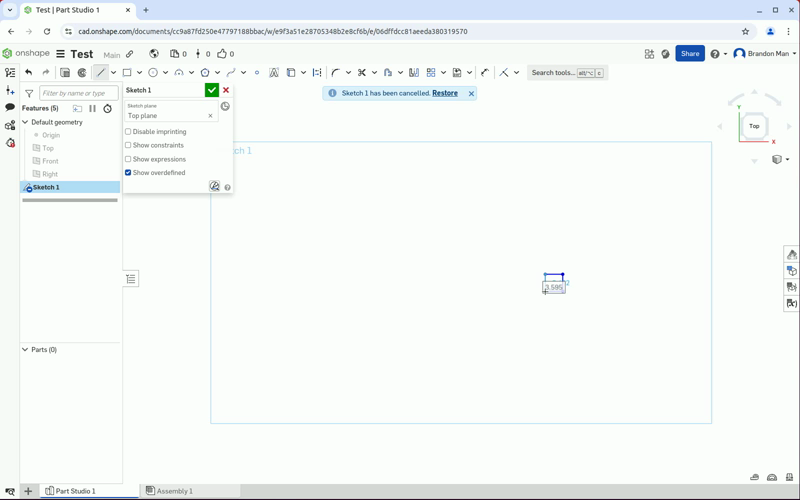
key_up(shift)
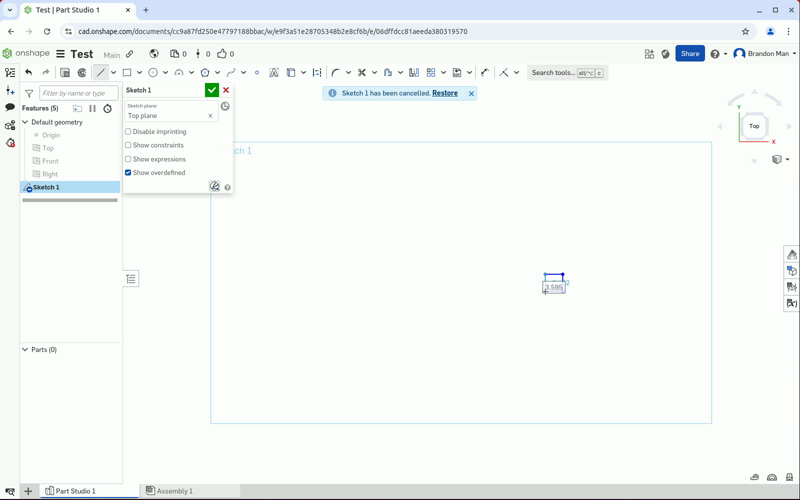
click(545, 291)
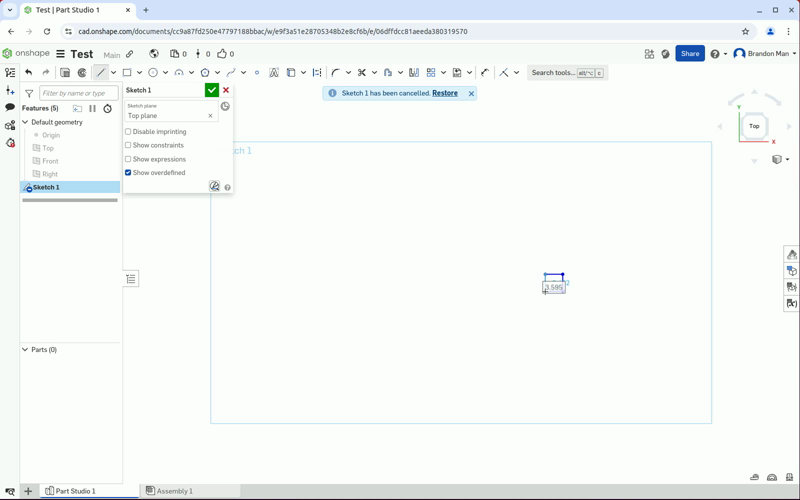
key(esc)
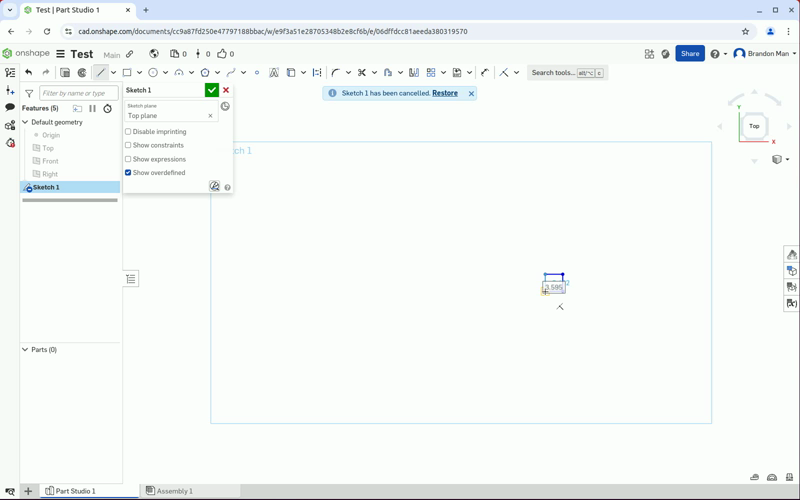
mouse_move(553, 285)
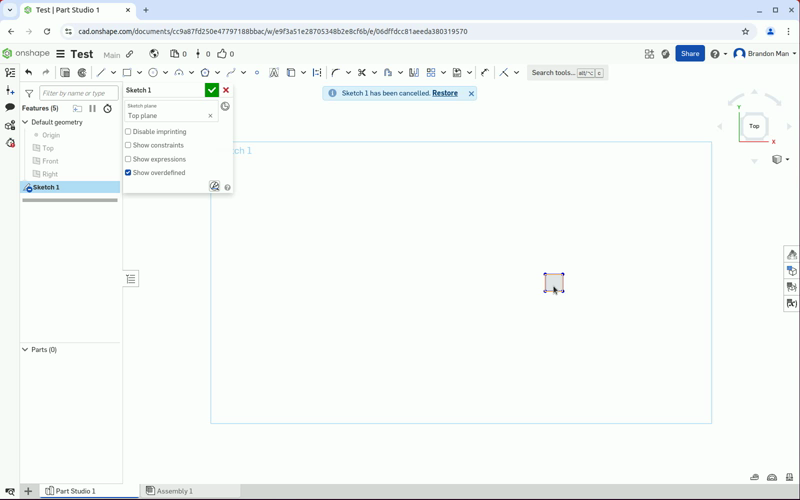
scroll(6)
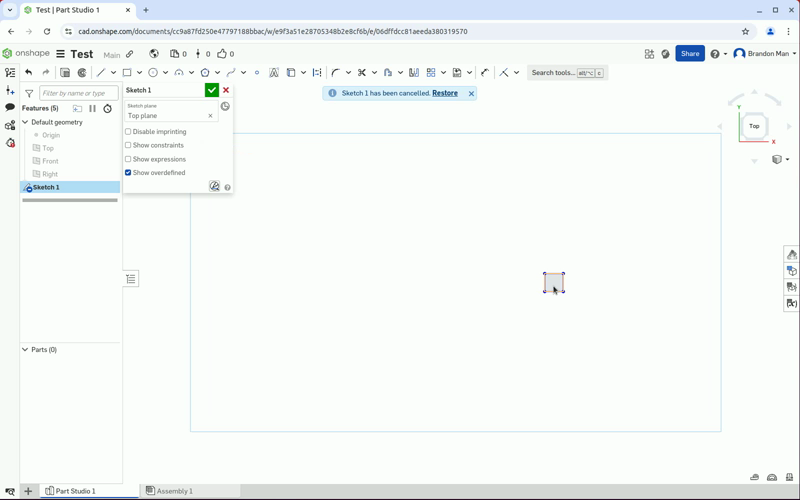
scroll(6)
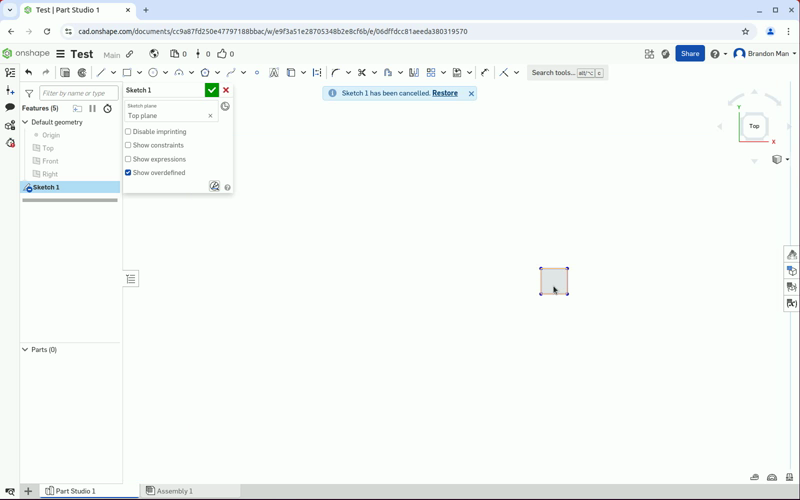
scroll(6)
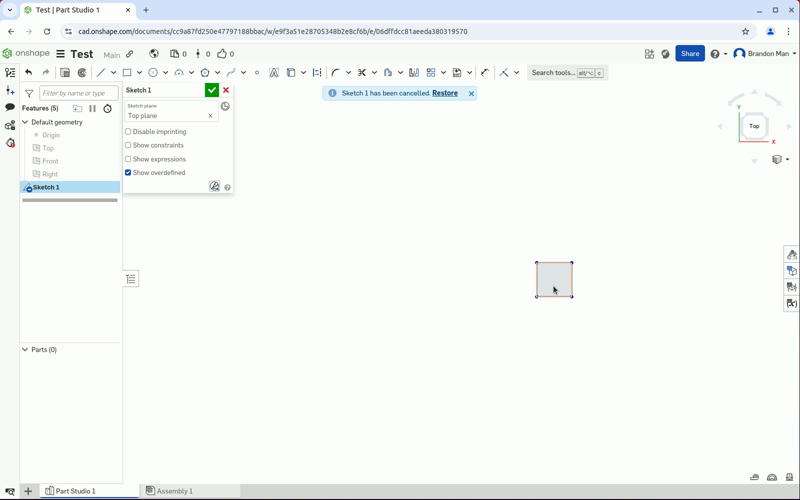
scroll(6)
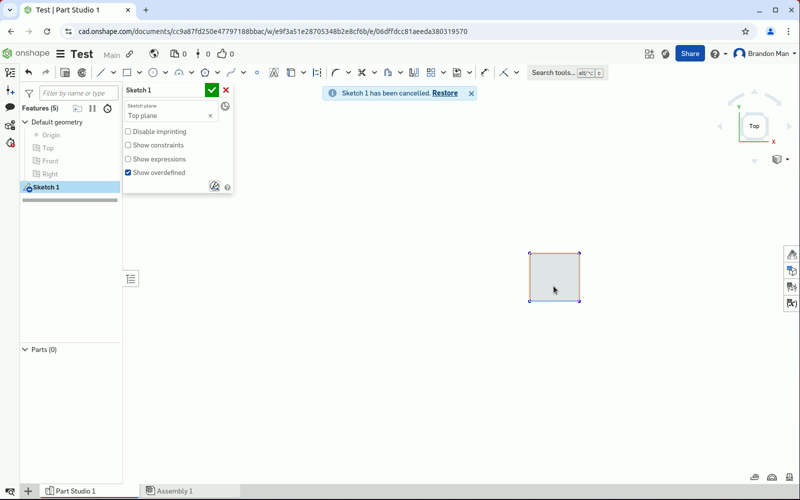
scroll(6)
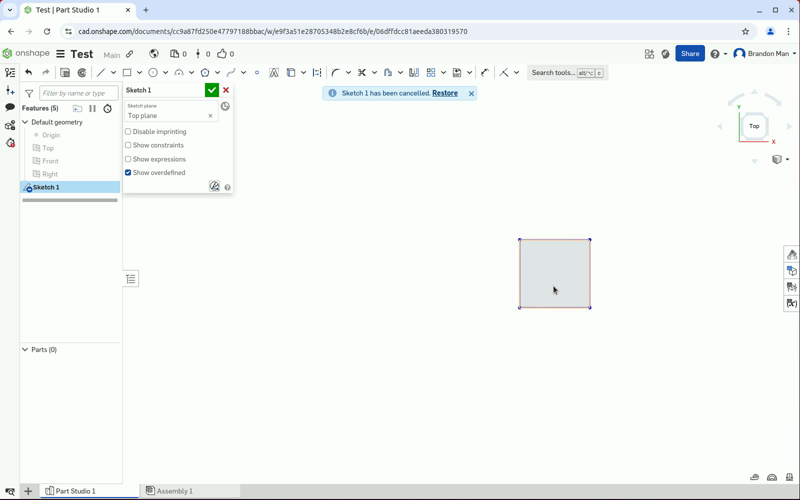
scroll(6)
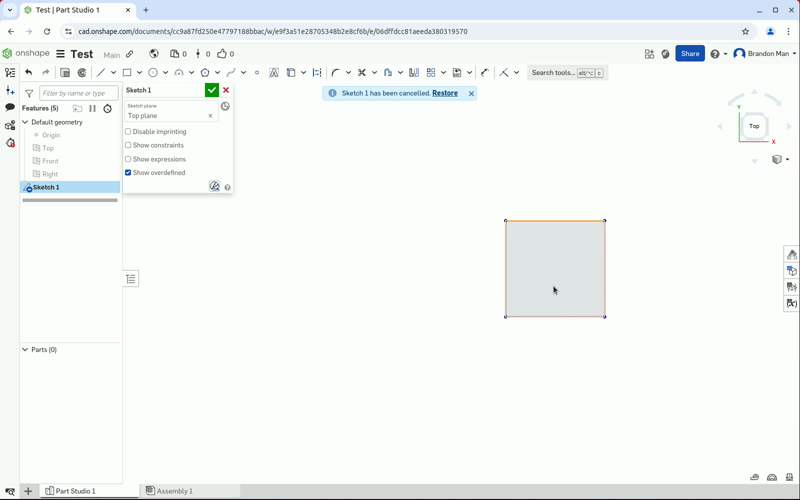
scroll(6)
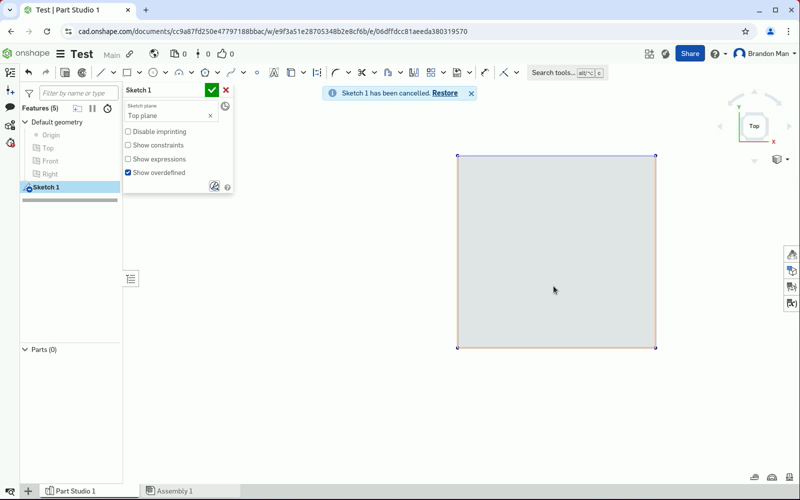
click(553, 285)
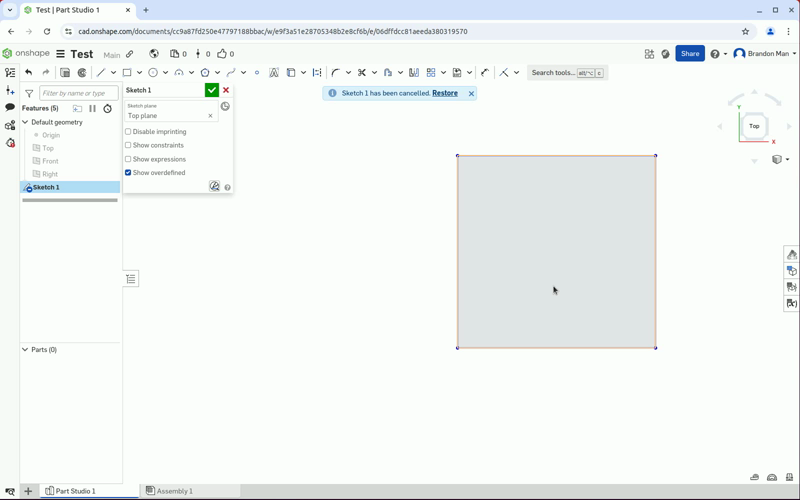
scroll(-6)
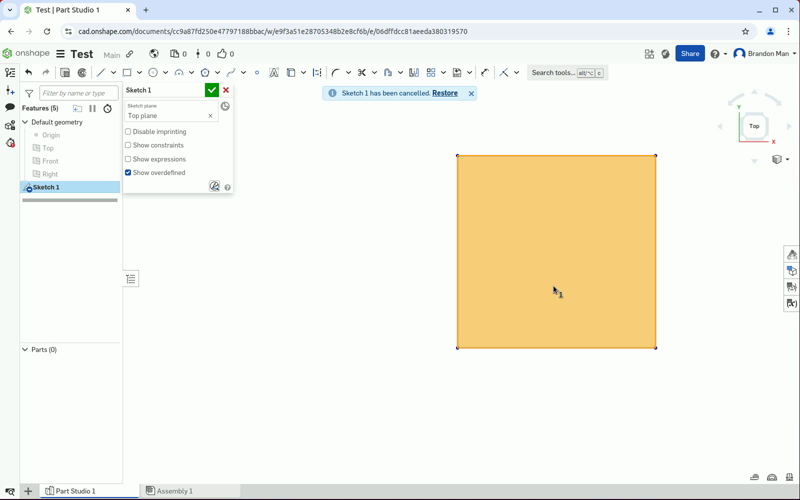
scroll(-6)
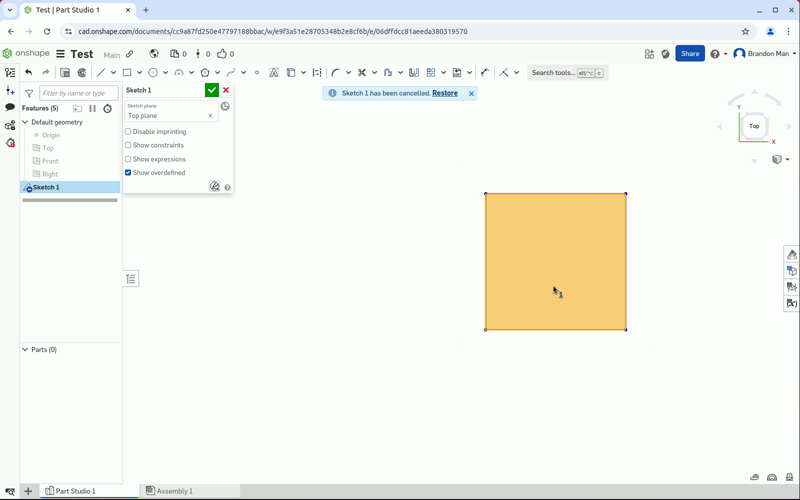
scroll(-6)
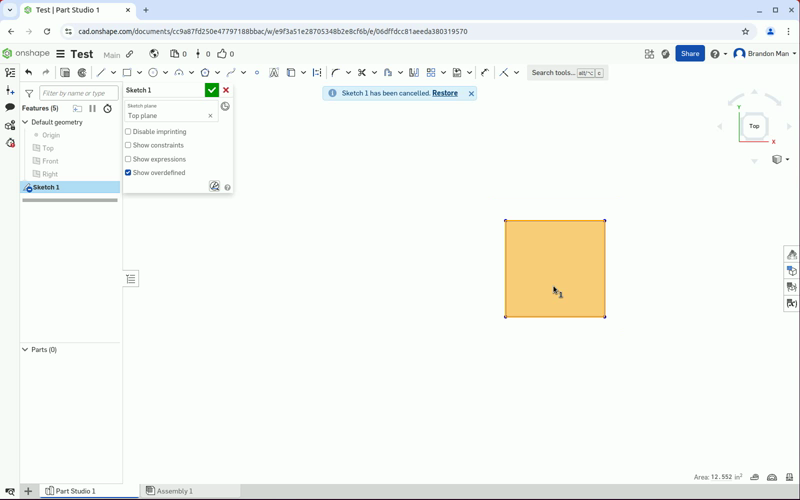
scroll(-6)
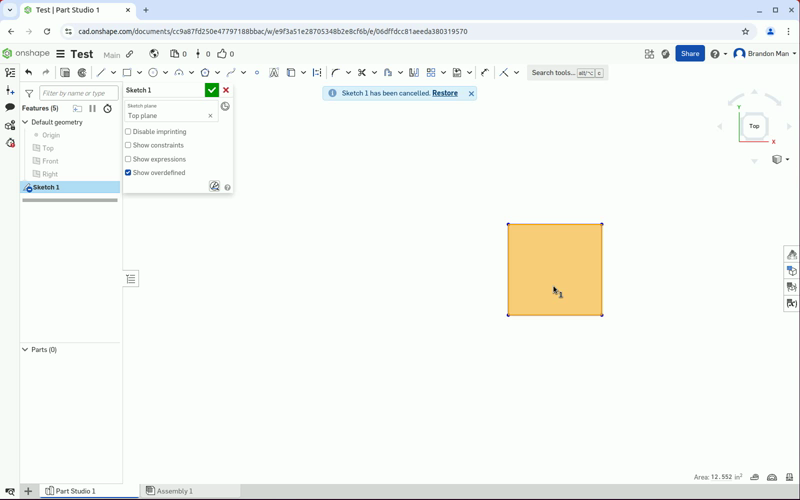
scroll(-6)
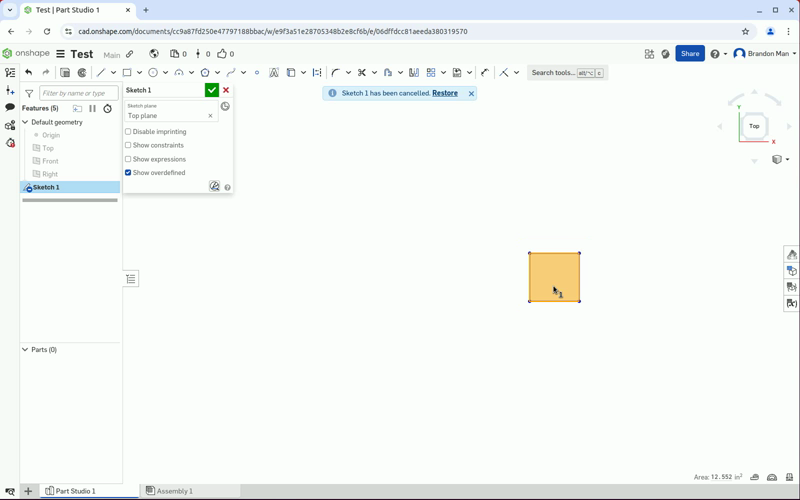
scroll(-6)
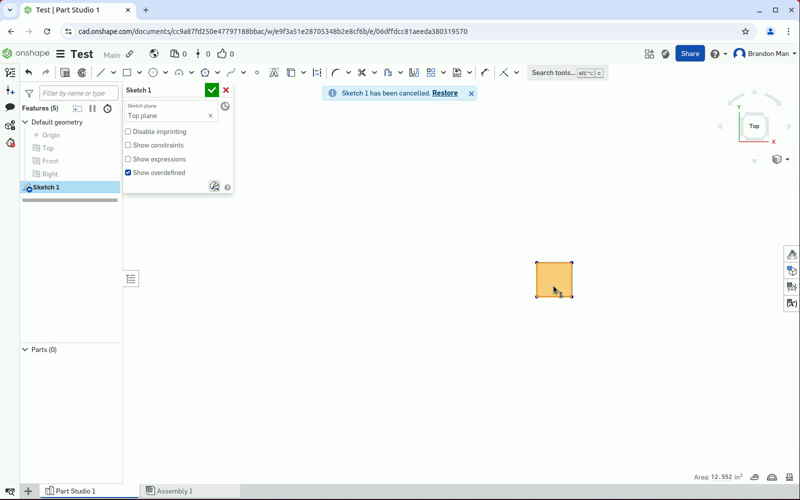
scroll(-6)
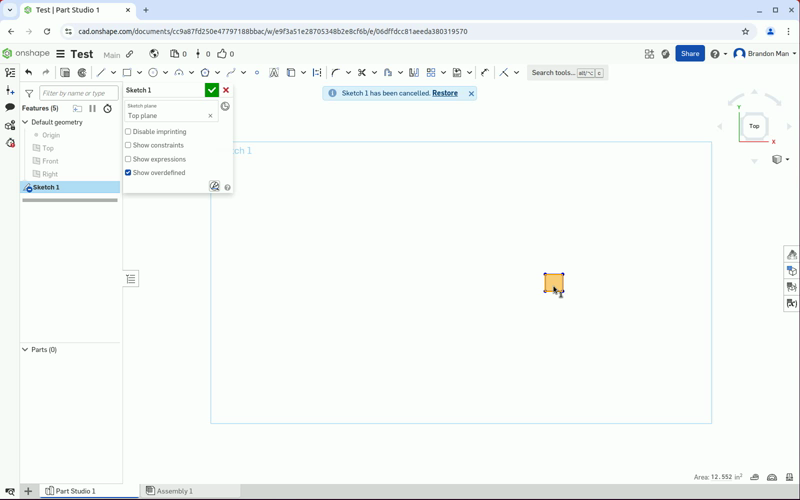
mouse_move(73, 352)
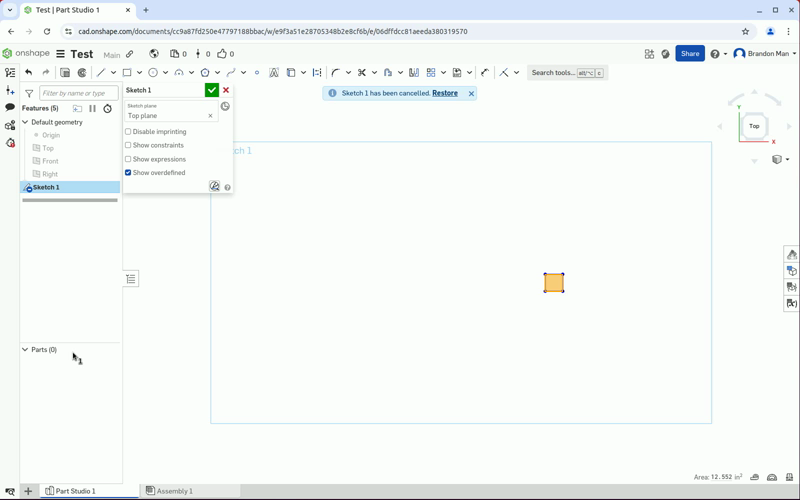
key(shift+y)
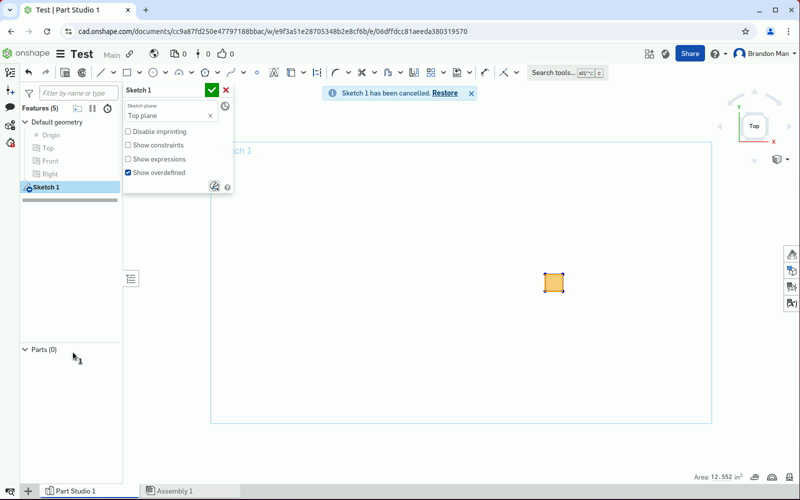
key(shift+e)
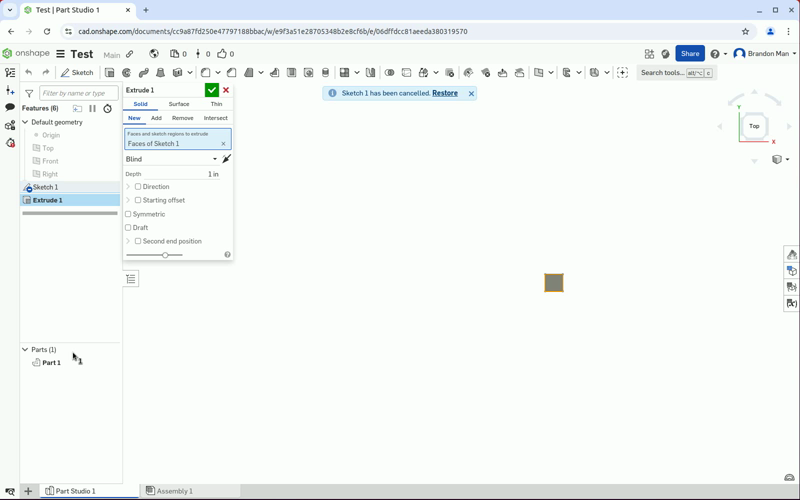
mouse_move(143, 106)
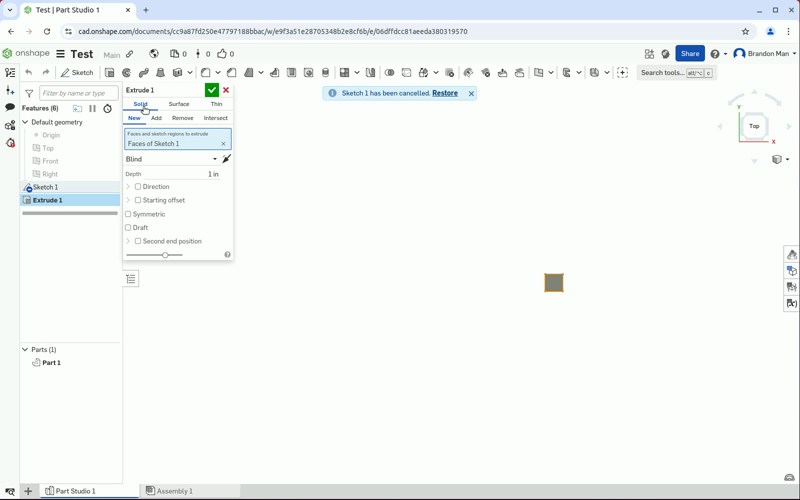
click(143, 106)
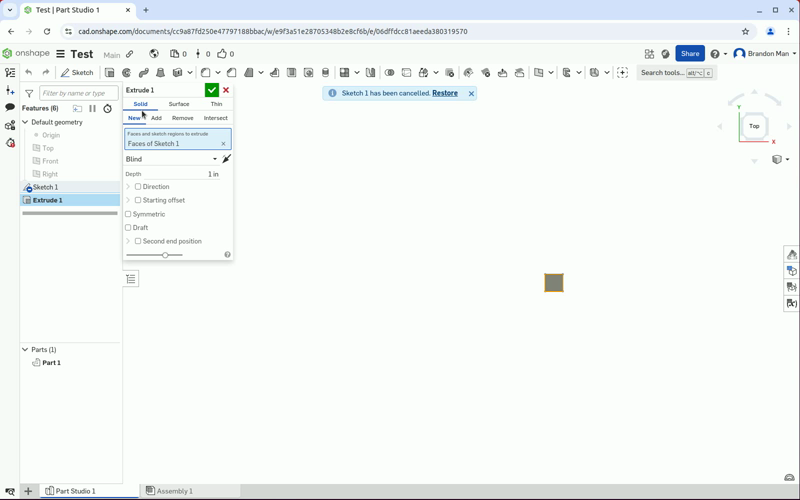
mouse_move(137, 120)
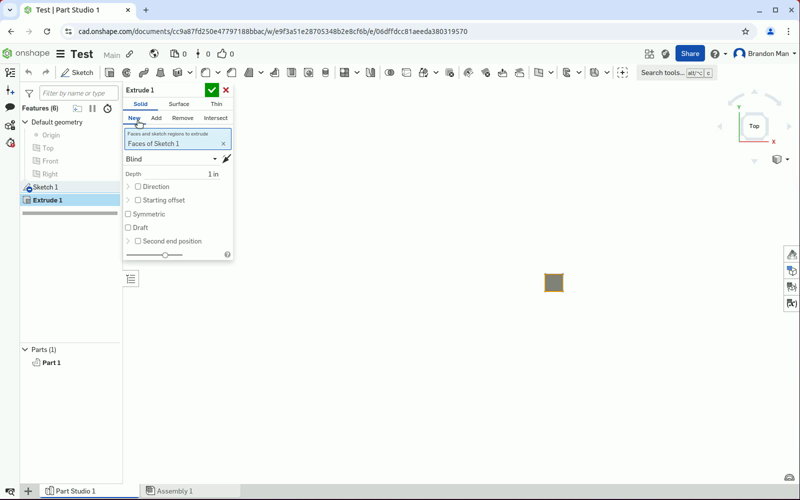
click(137, 120)
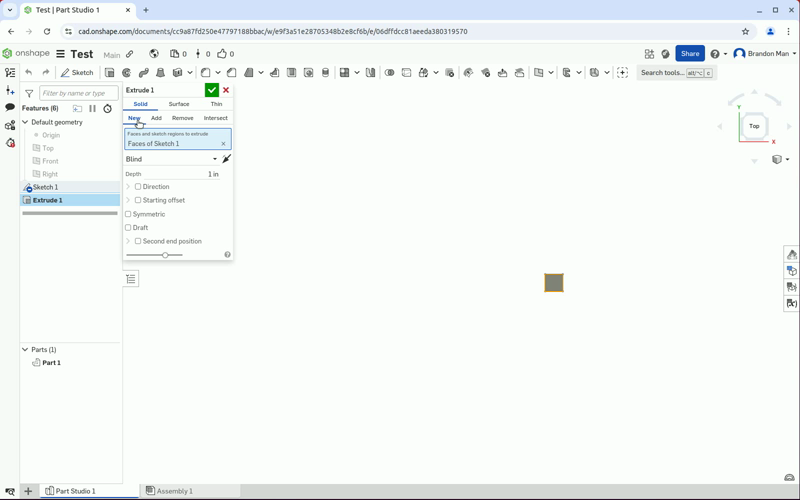
key(tab, 4)
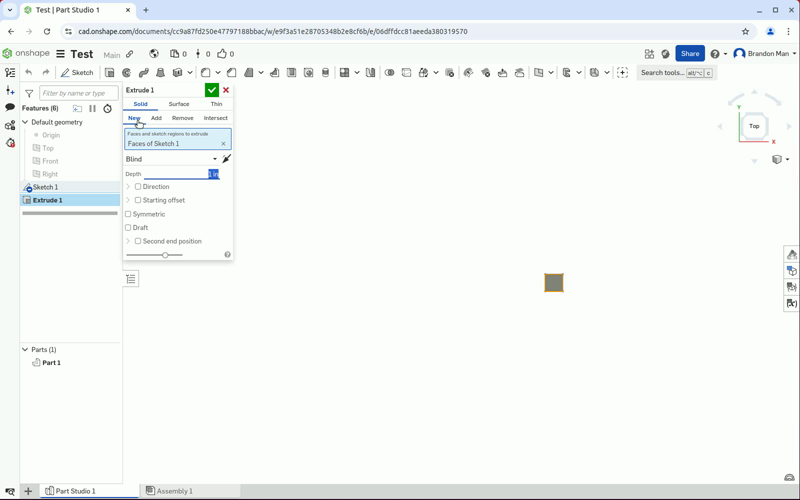
text(17.572)
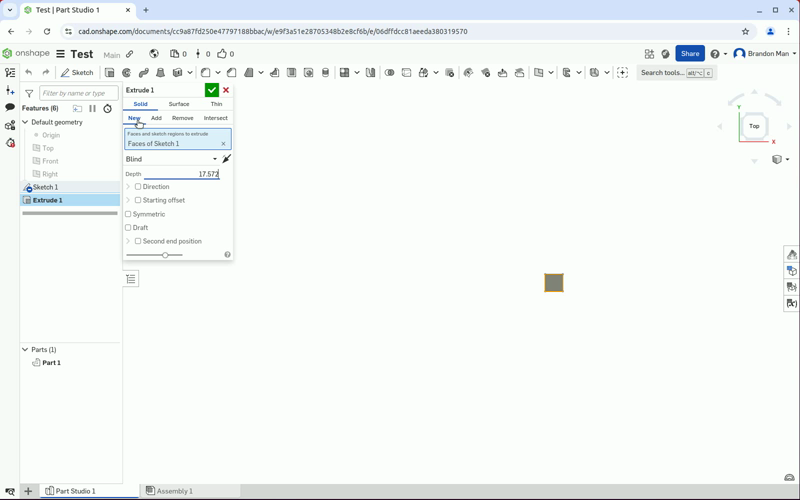
key(enter)
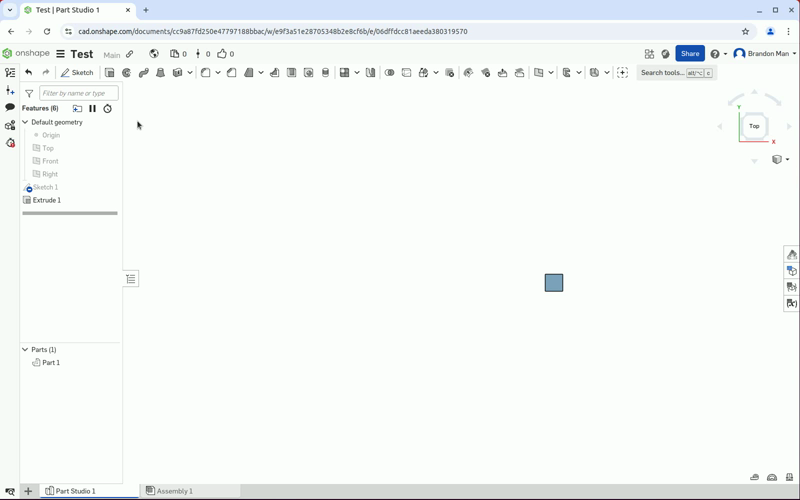
key(shift+h)
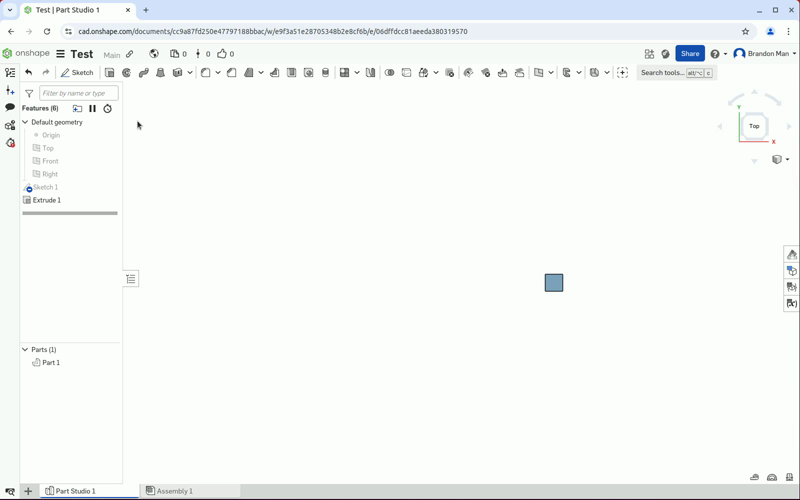
key(shift+h)
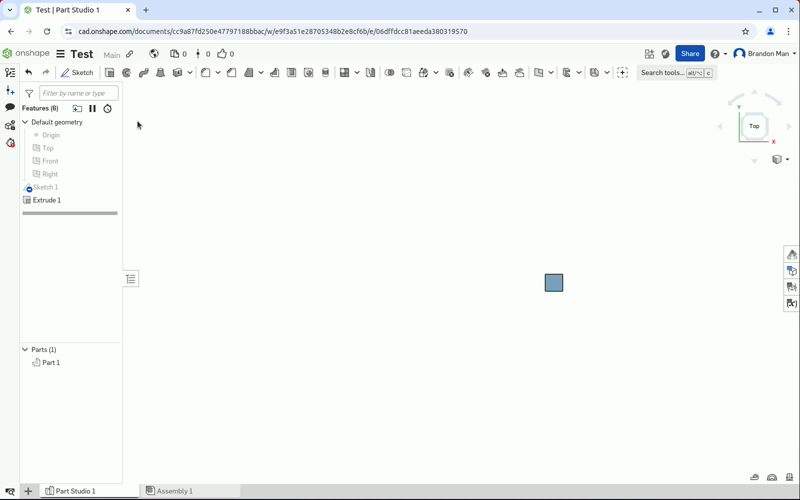
mouse_move(73, 189)
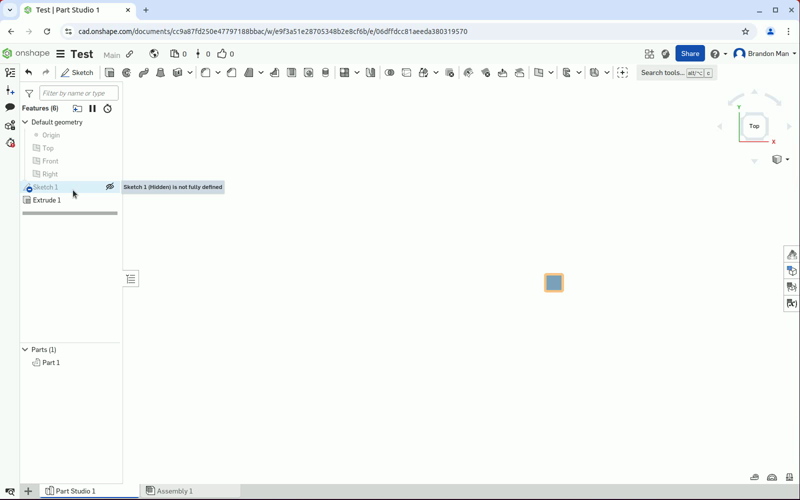
click(73, 189)
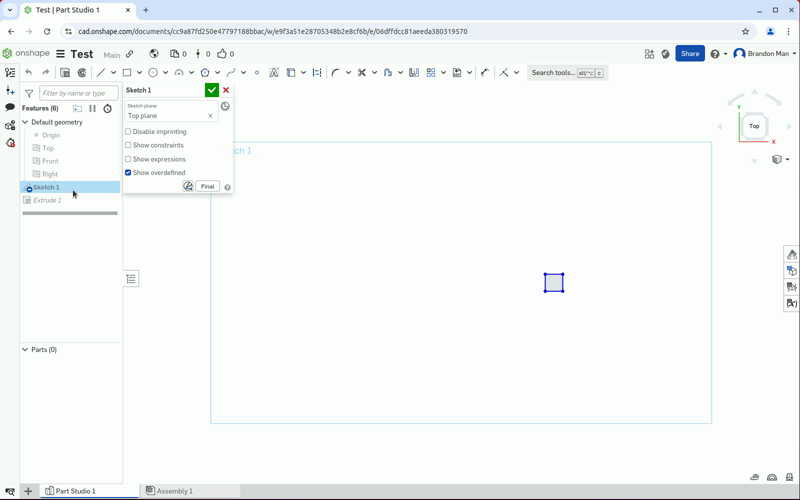
mouse_move(229, 92)
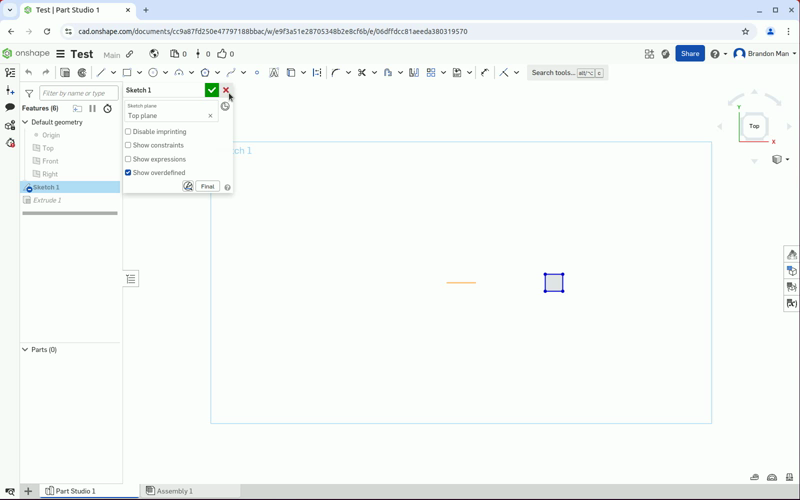
click(229, 92)
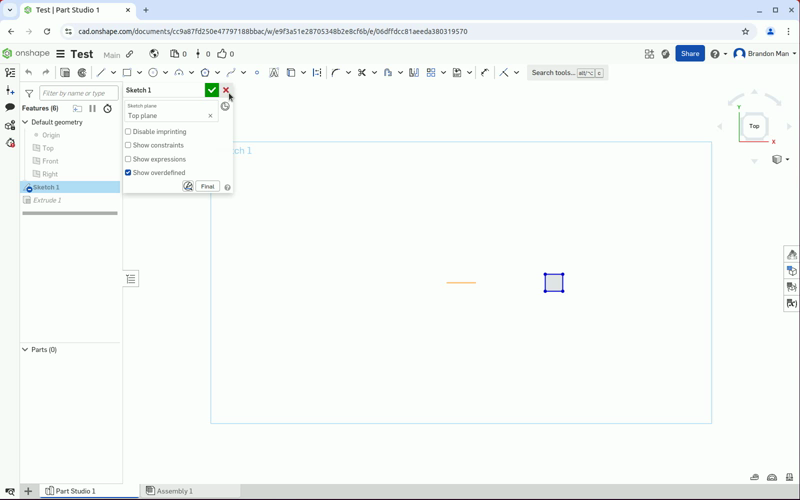
key(shift+s)
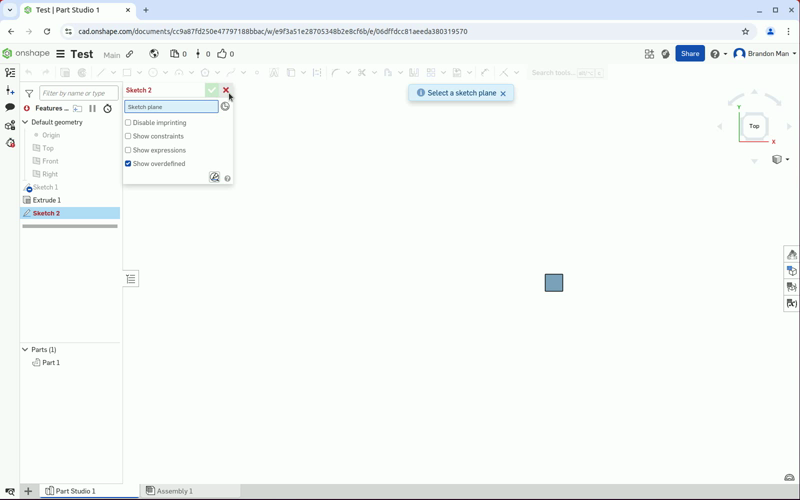
mouse_move(73, 150)
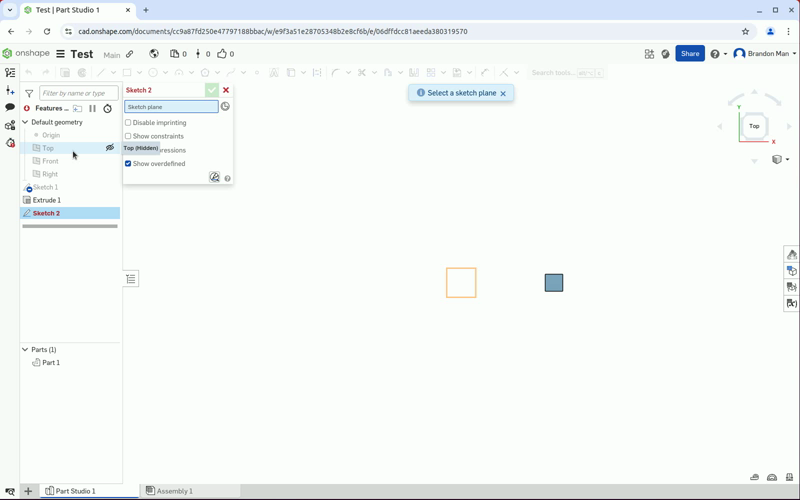
click(73, 150)
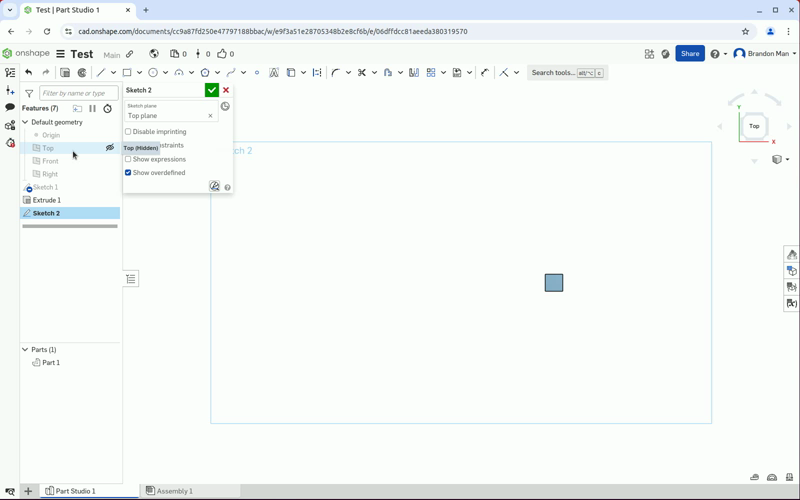
mouse_move(73, 352)
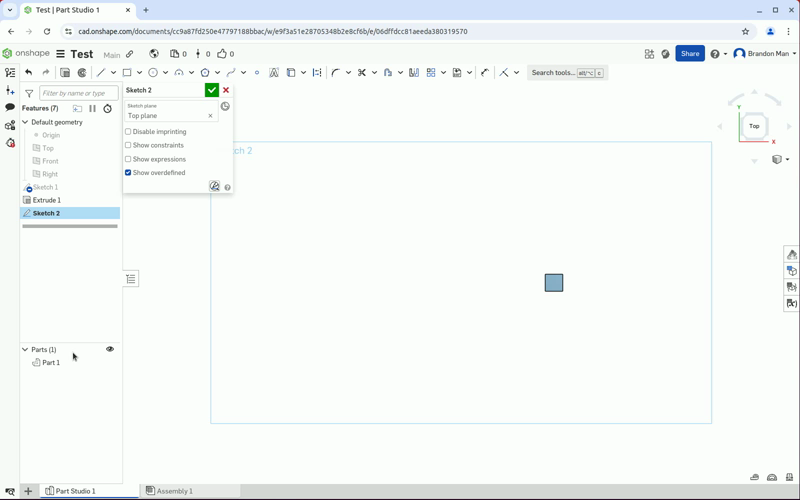
key(y)
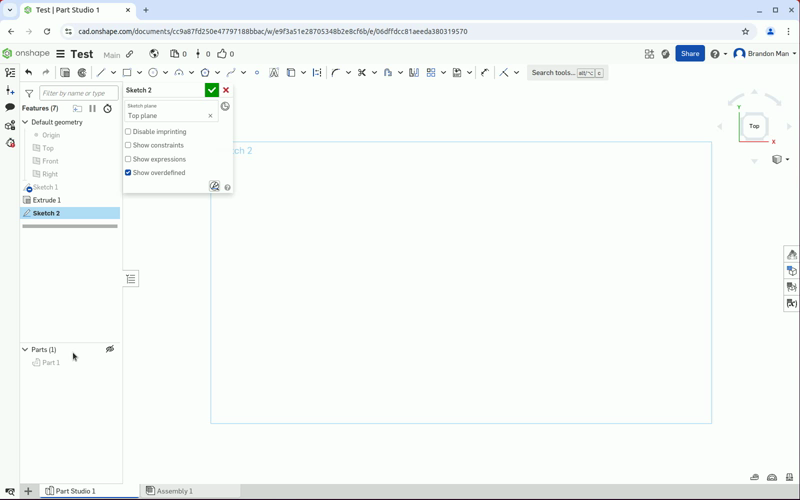
key(l)
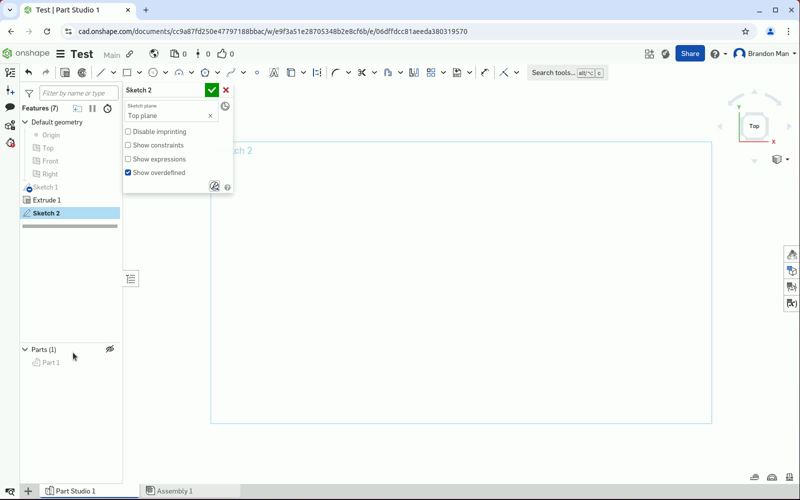
key_down(shift)
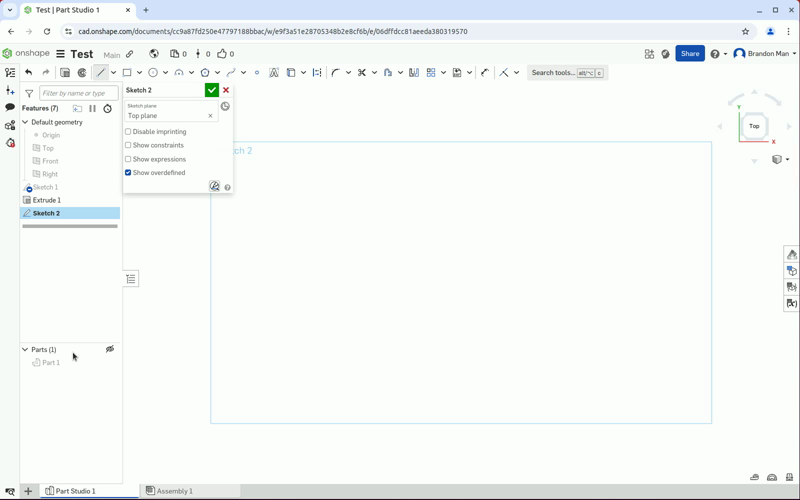
mouse_move(358, 291)
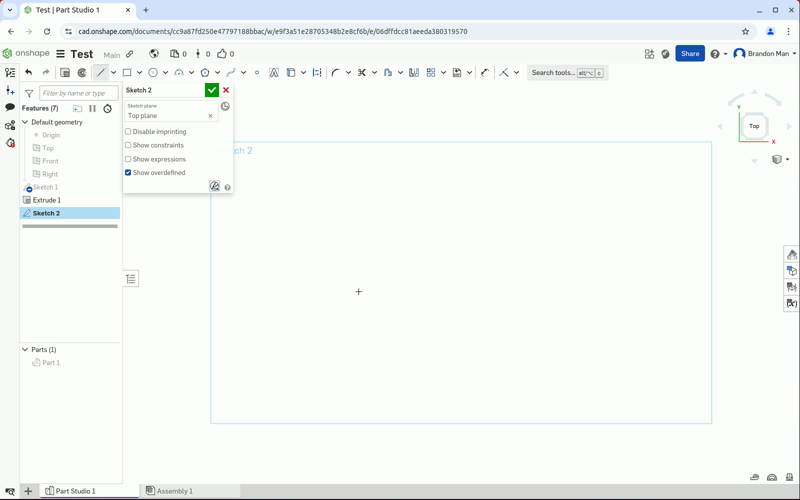
click(358, 291)
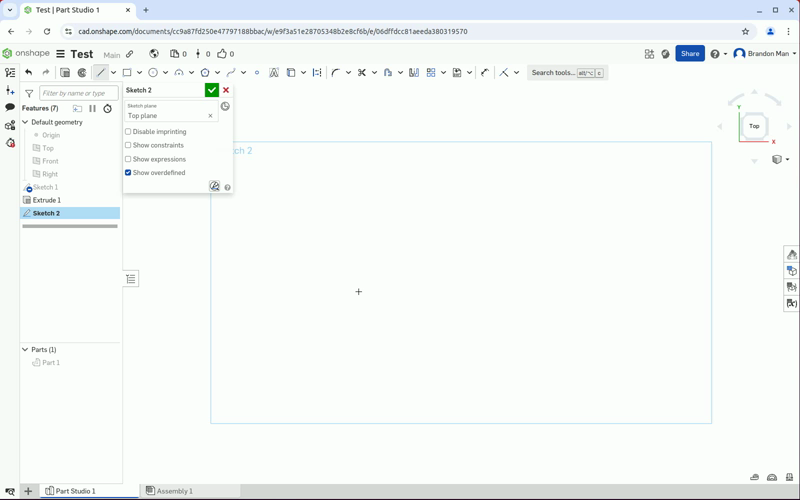
key_up(shift)
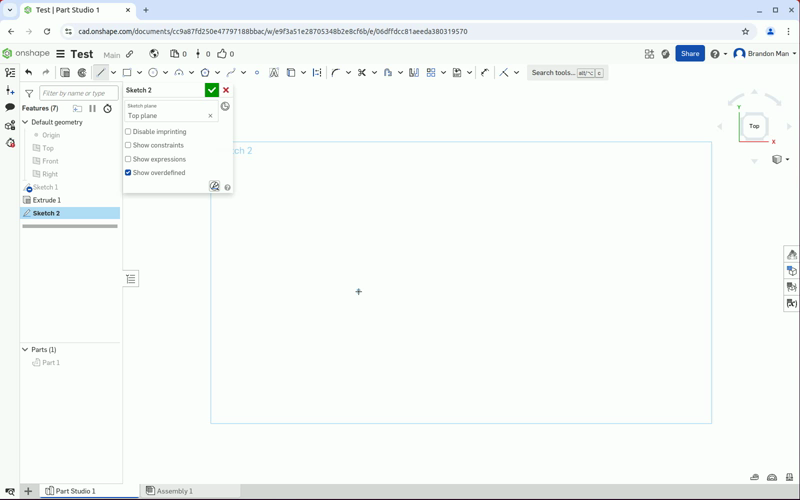
key_down(shift)
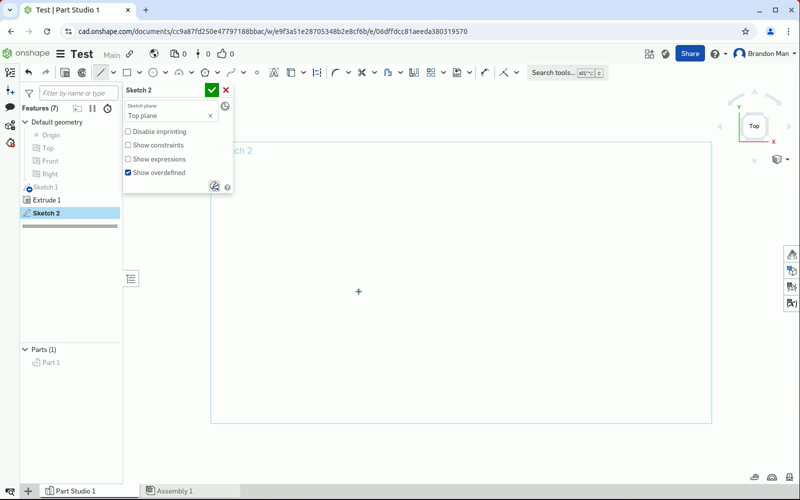
mouse_move(388, 291)
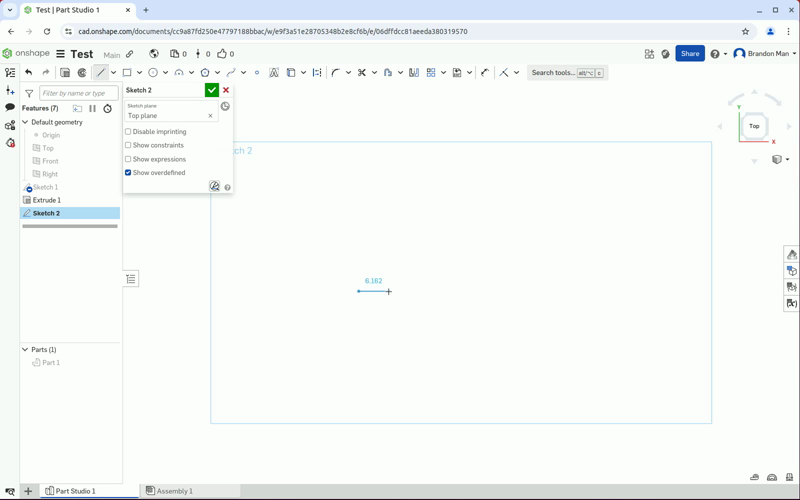
mouse_move(375, 291)
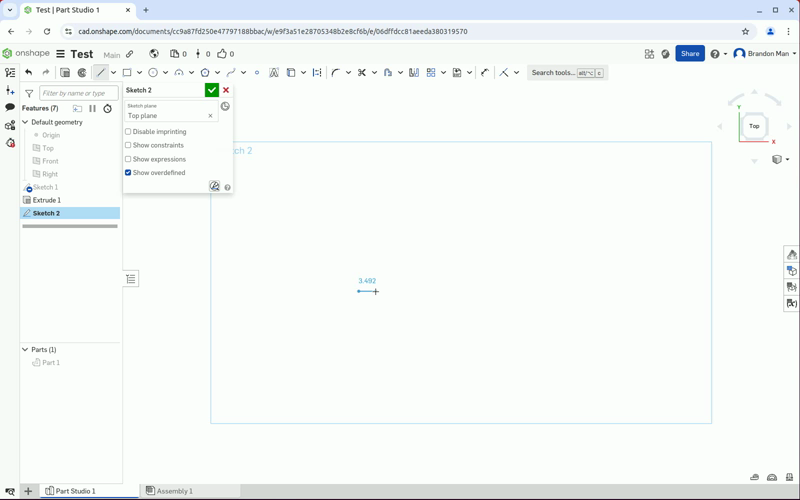
click(375, 291)
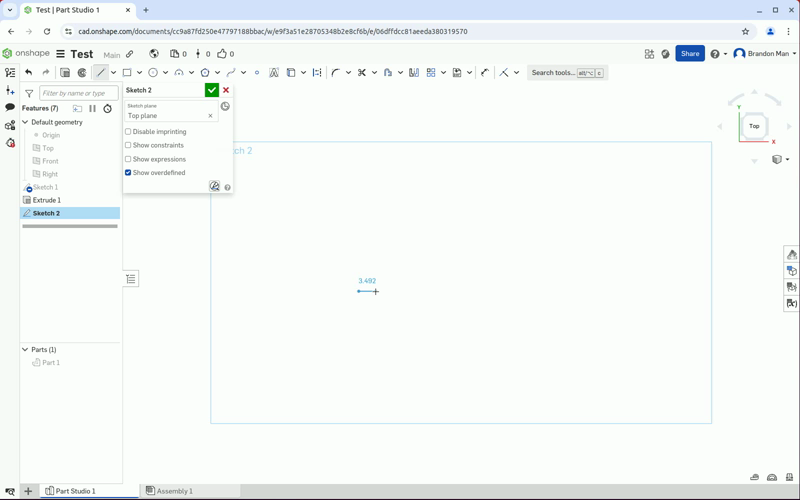
key_up(shift)
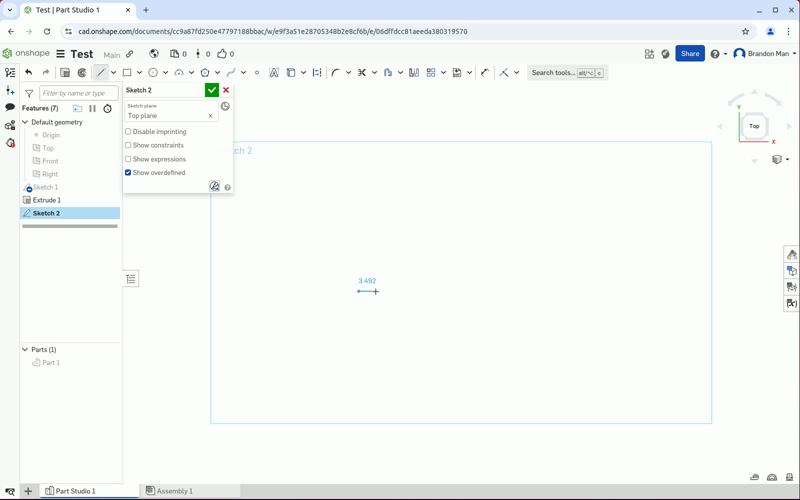
key_down(shift)
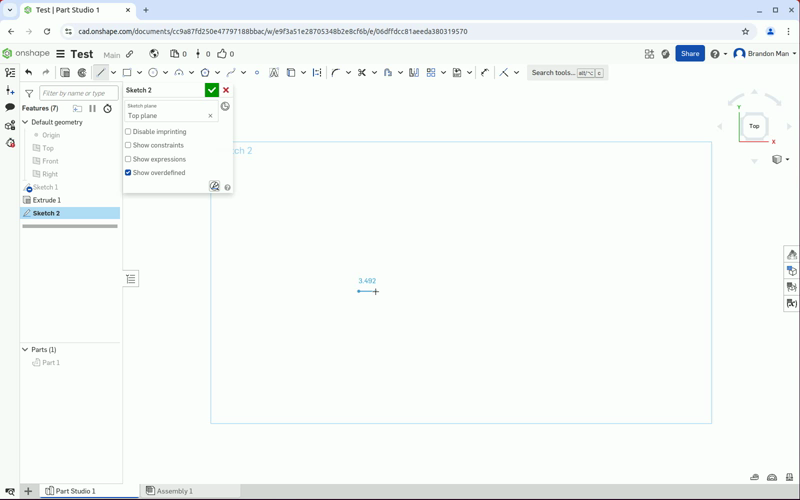
mouse_move(405, 291)
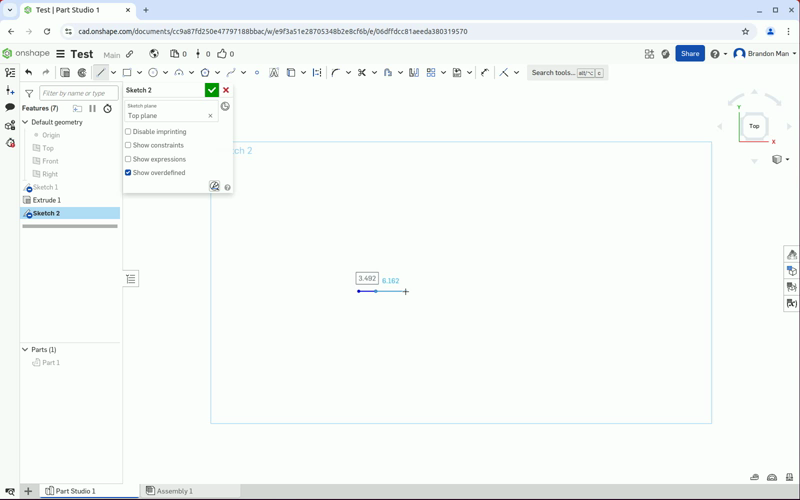
mouse_move(375, 273)
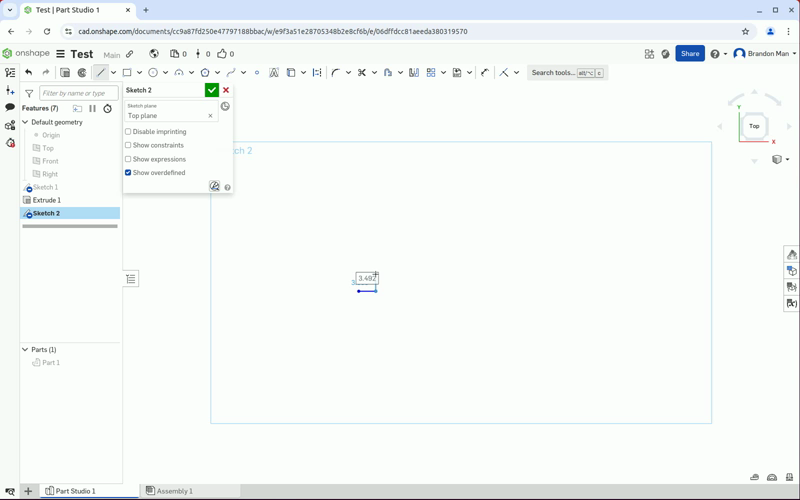
click(375, 273)
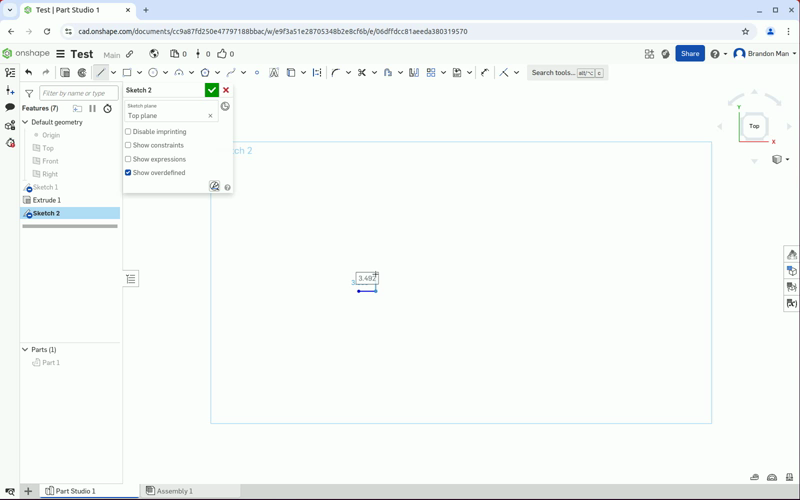
key_up(shift)
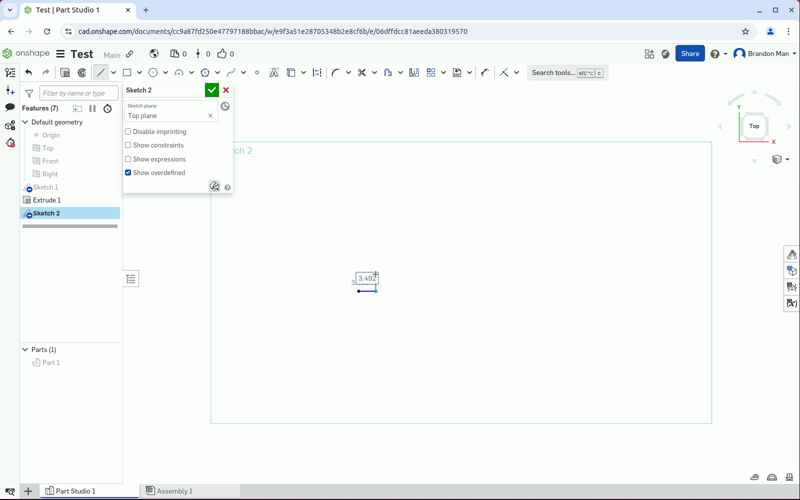
key_down(shift)
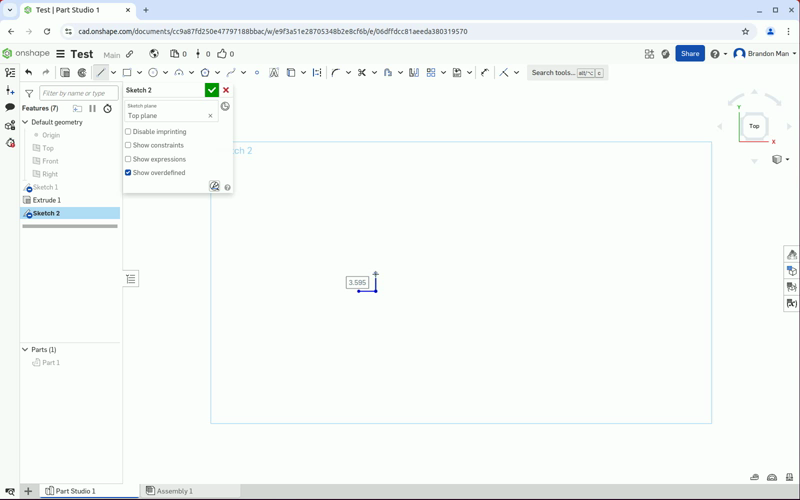
mouse_move(405, 273)
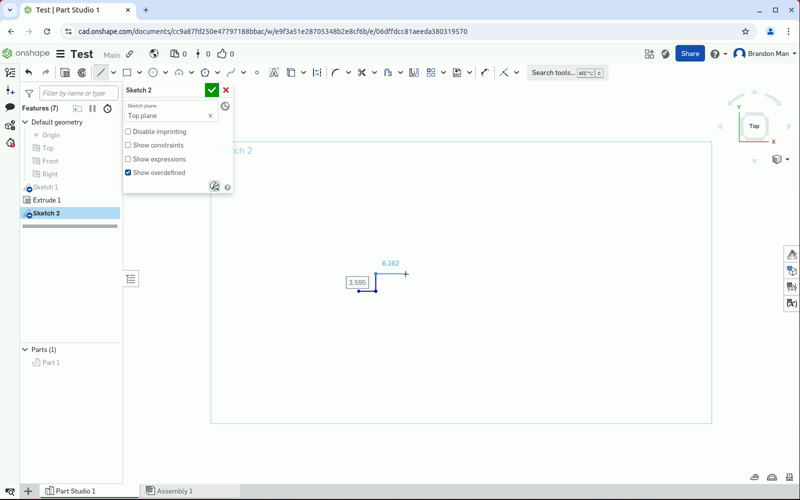
mouse_move(358, 273)
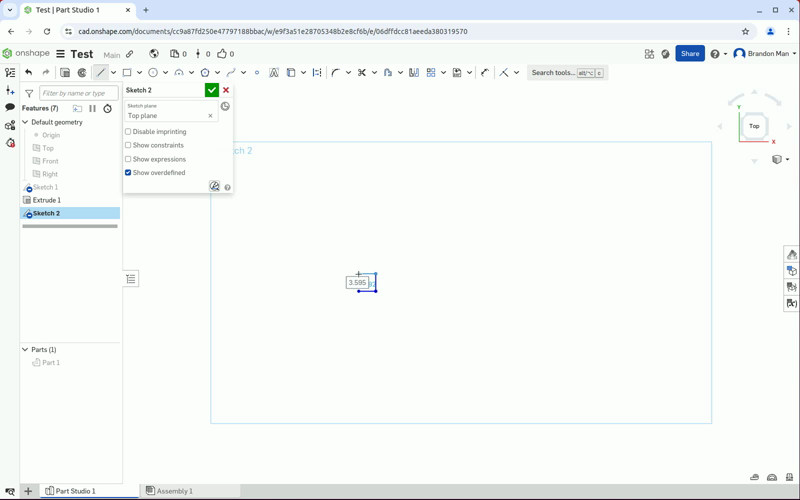
click(358, 273)
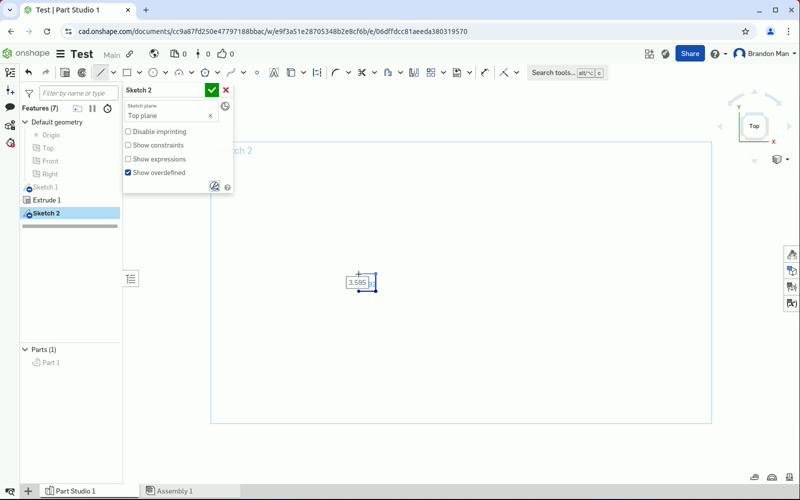
key_up(shift)
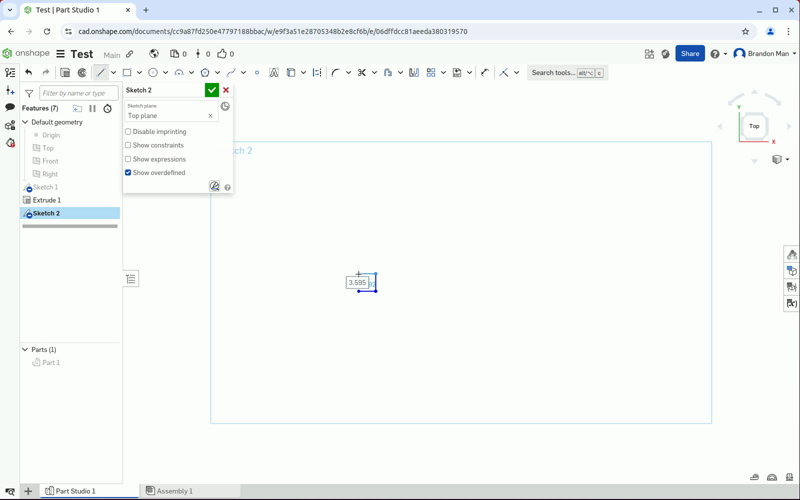
mouse_move(388, 273)
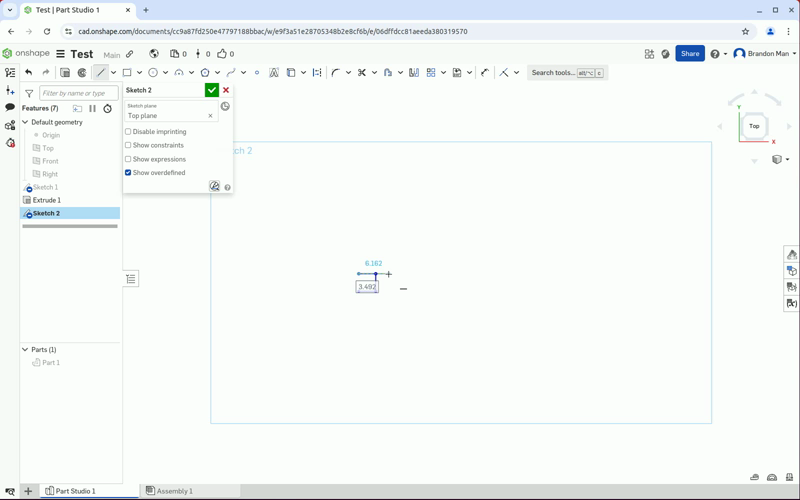
key_down(shift)
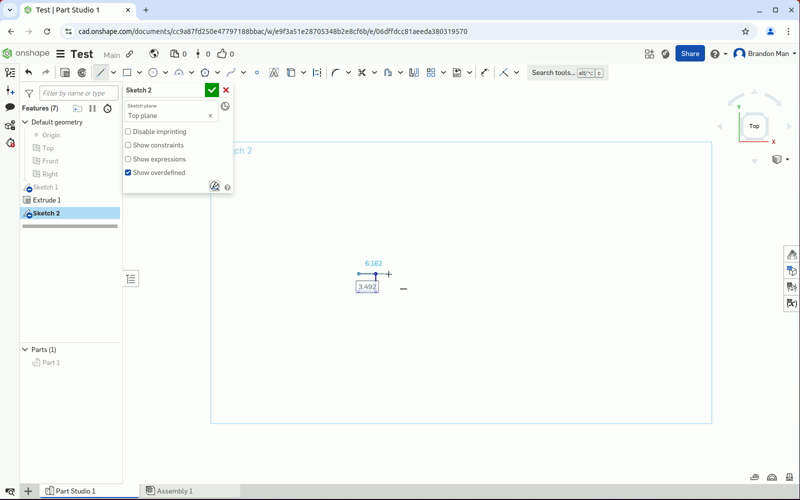
mouse_move(358, 291)
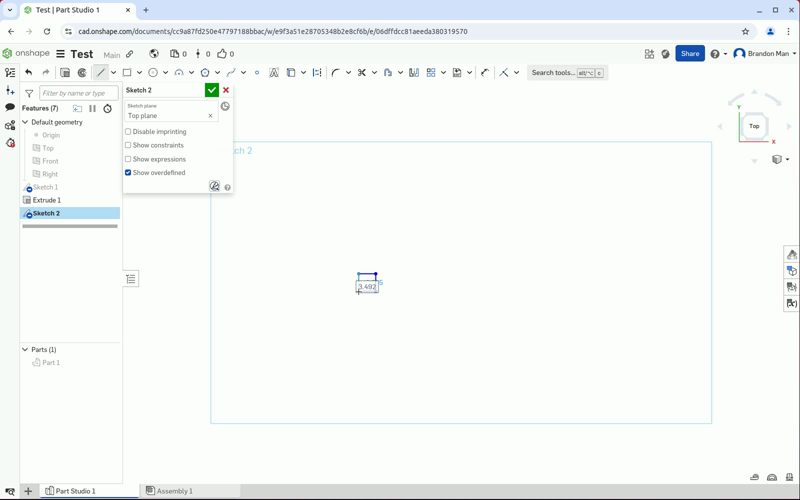
key_up(shift)
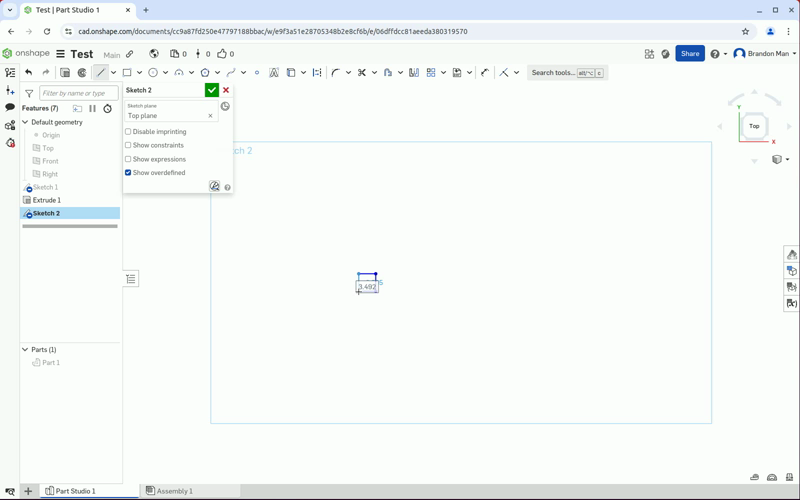
click(358, 291)
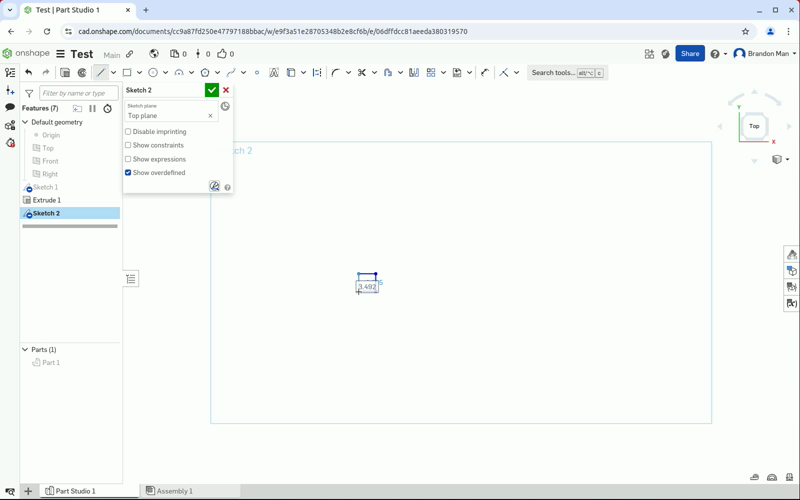
key(esc)
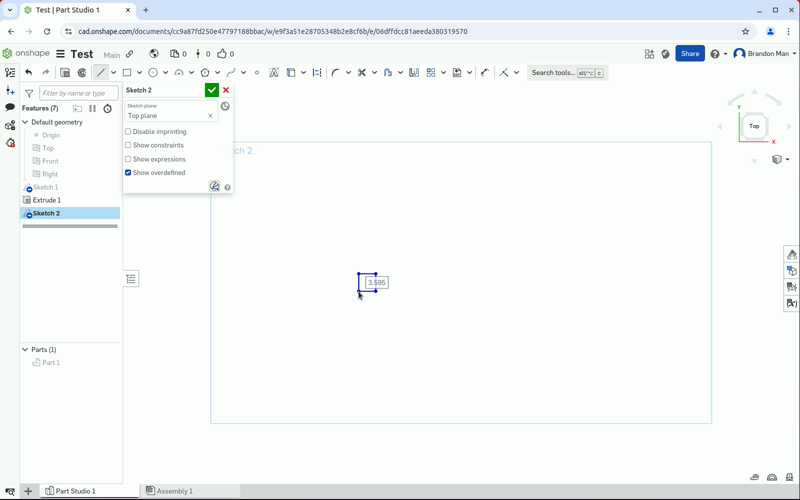
mouse_move(367, 287)
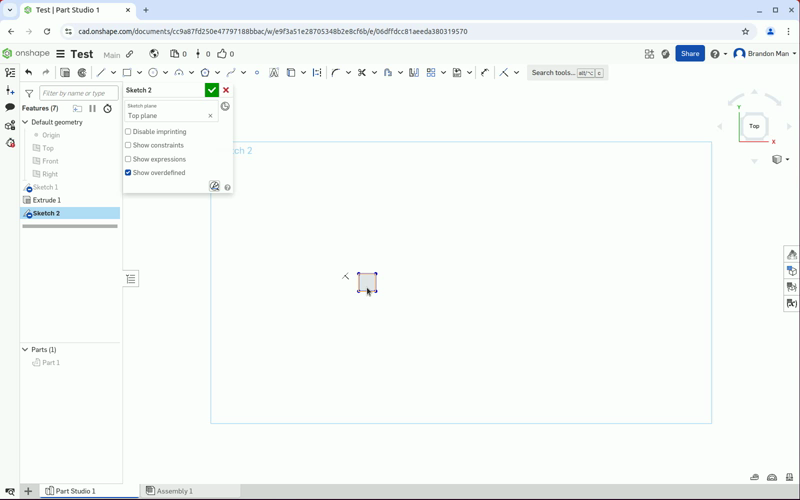
scroll(6)
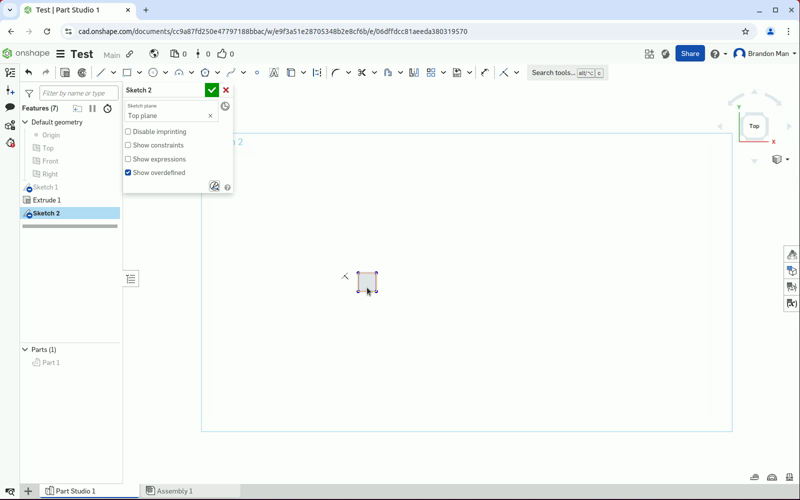
scroll(6)
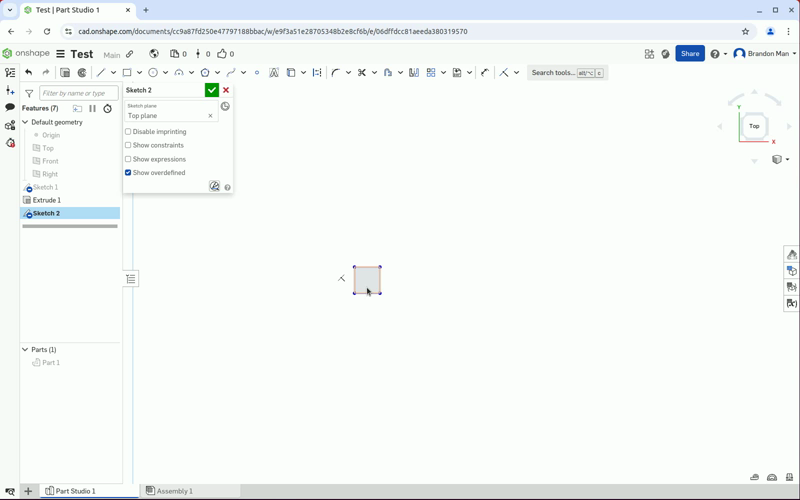
scroll(6)
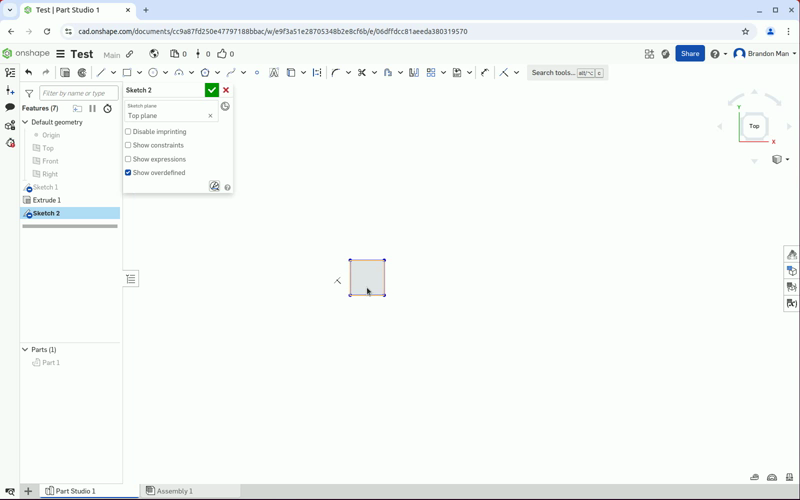
scroll(6)
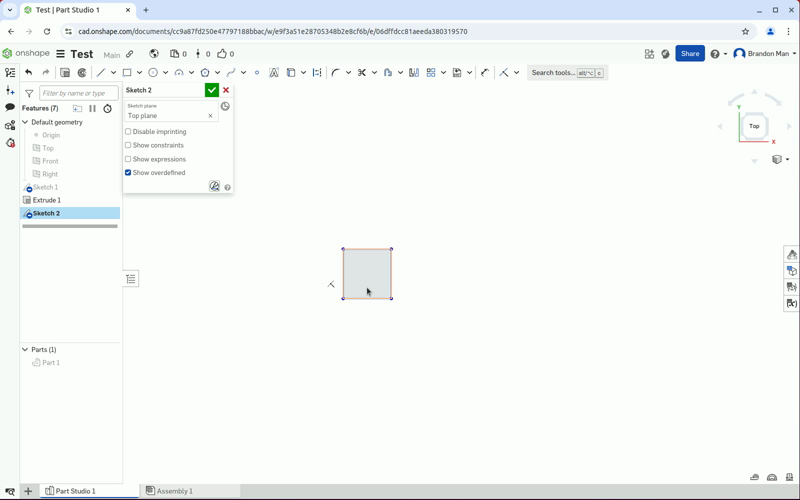
scroll(6)
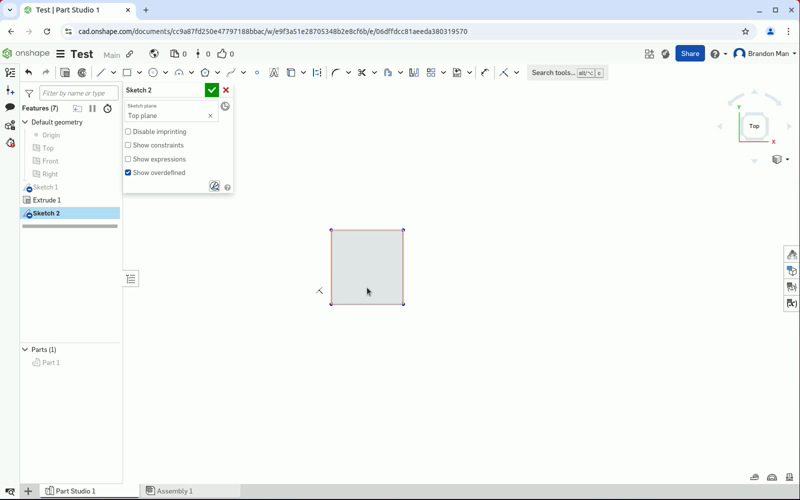
scroll(6)
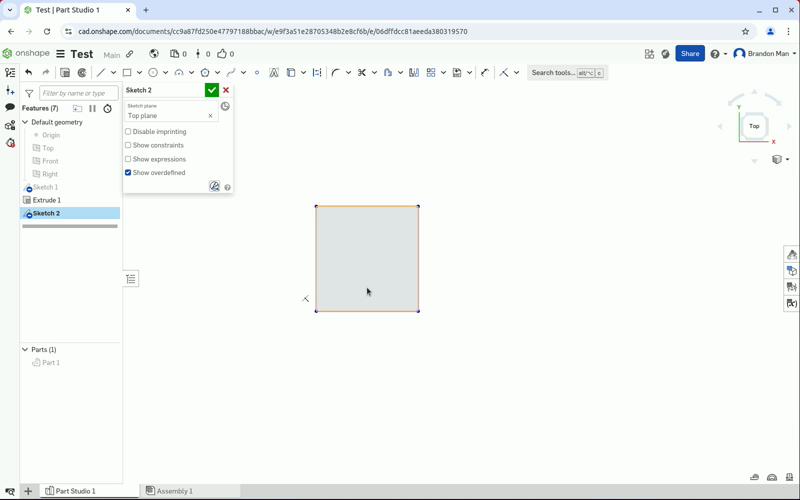
scroll(6)
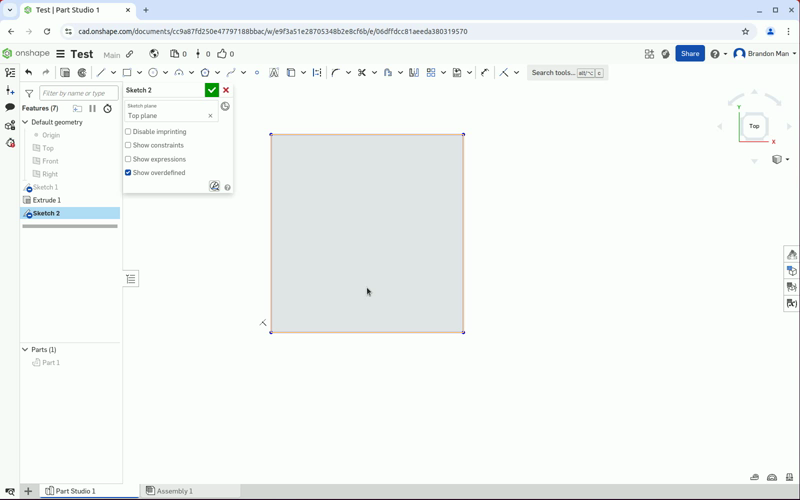
click(367, 287)
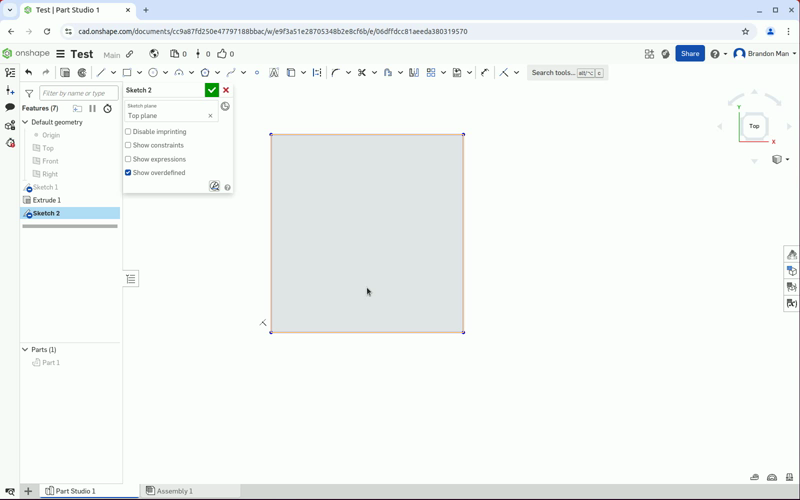
scroll(-6)
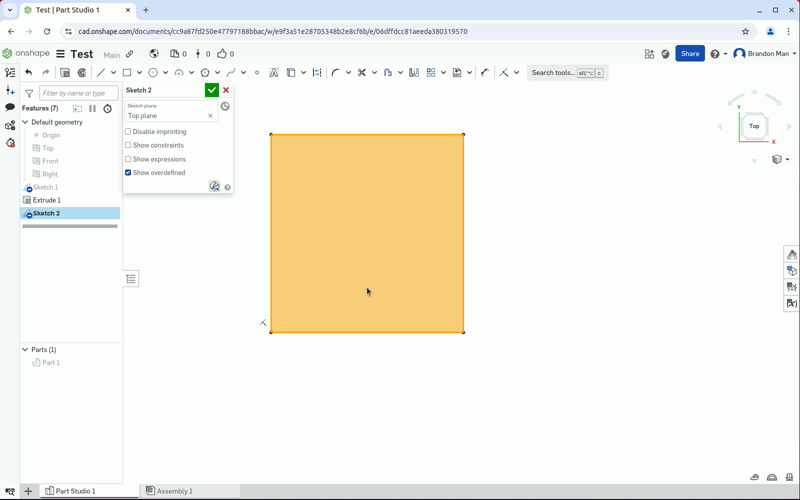
scroll(-6)
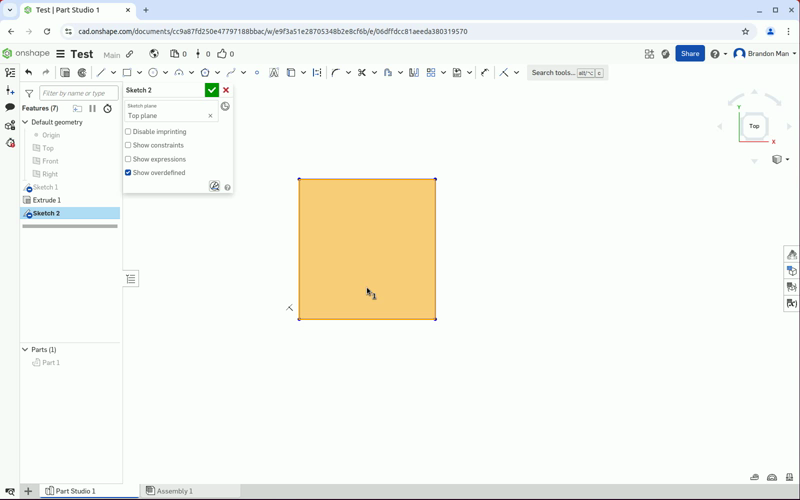
scroll(-6)
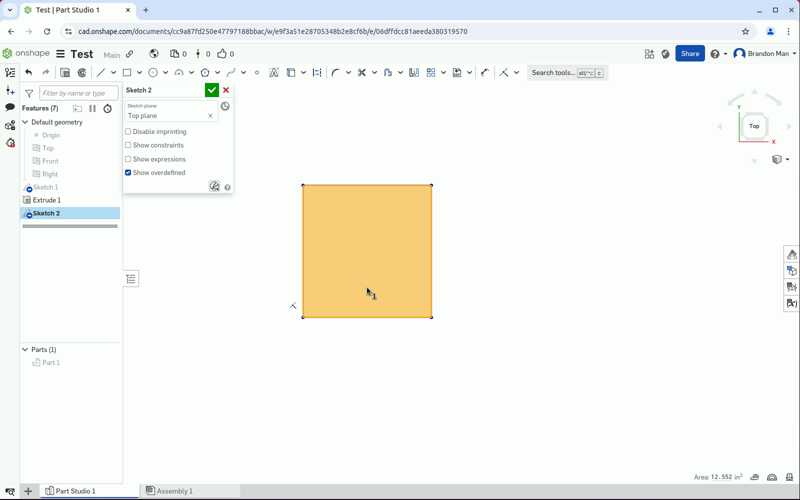
scroll(-6)
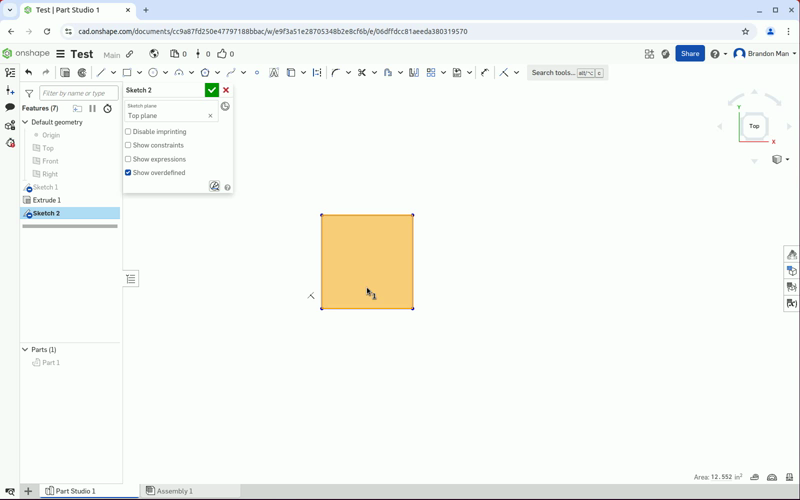
scroll(-6)
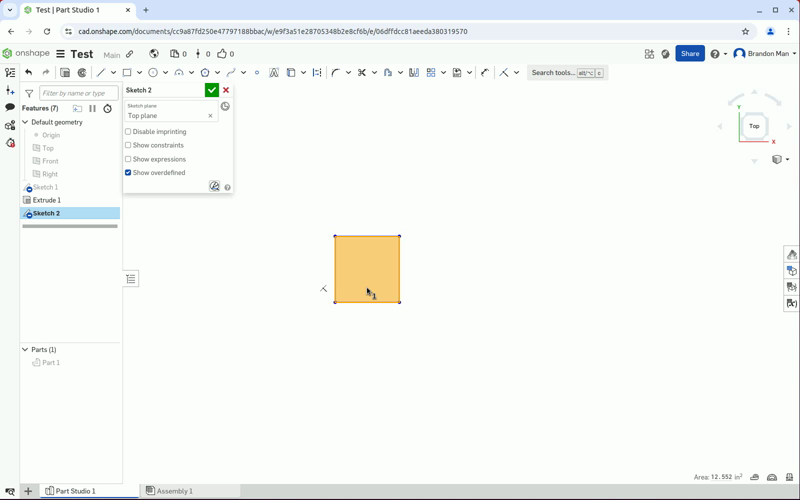
scroll(-6)
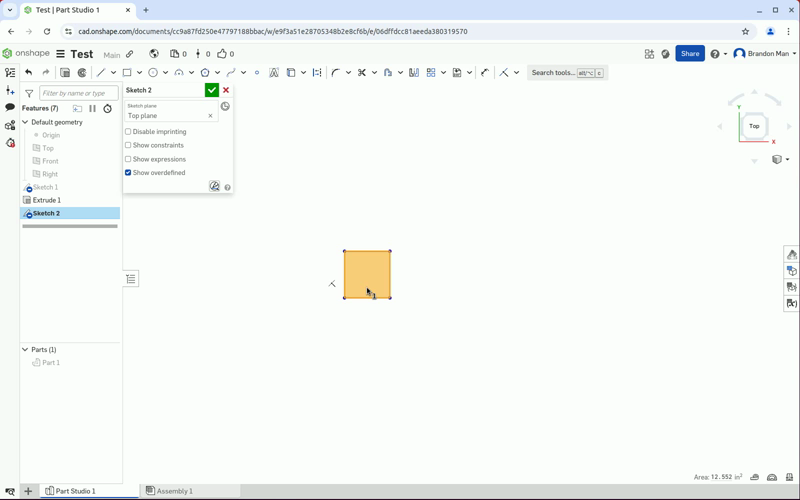
scroll(-6)
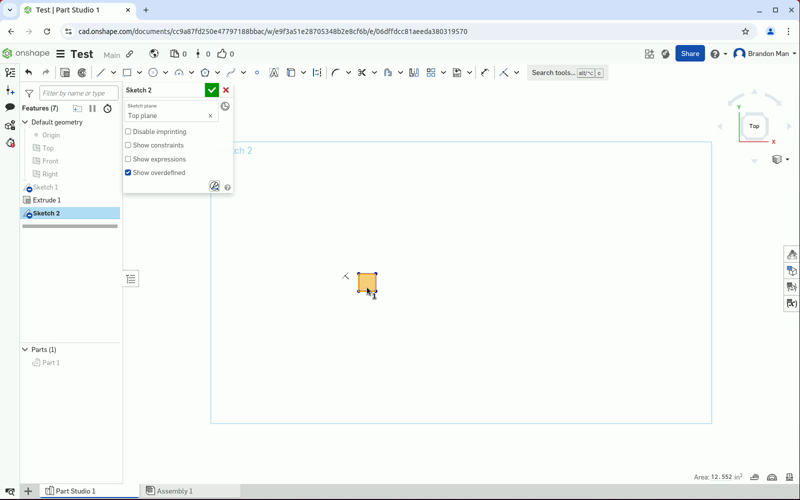
mouse_move(73, 352)
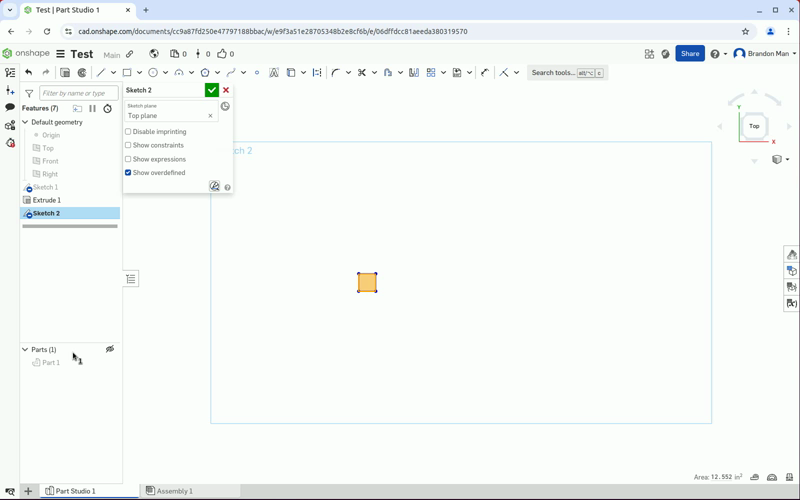
key(shift+y)
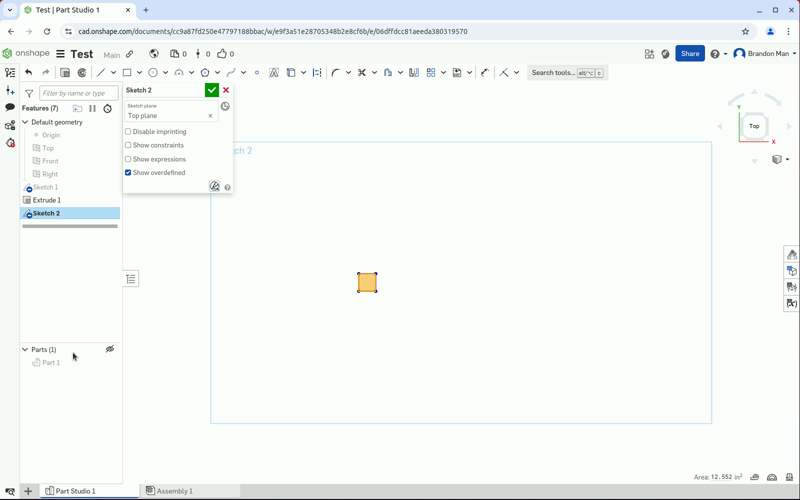
key(shift+e)
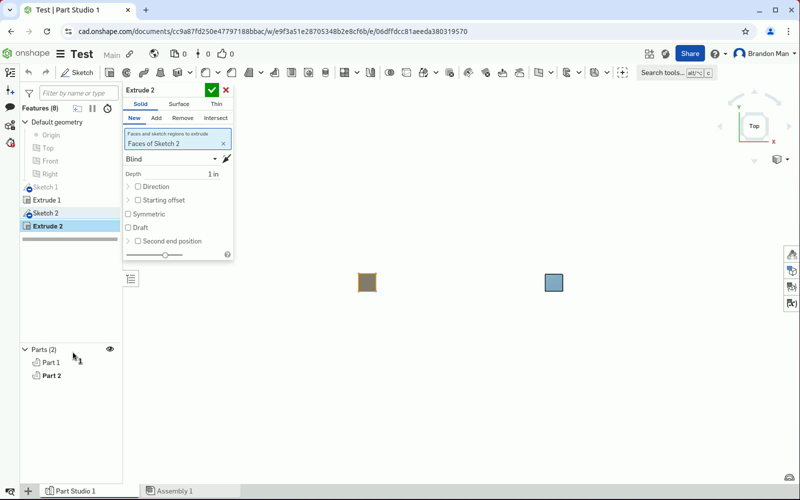
mouse_move(143, 106)
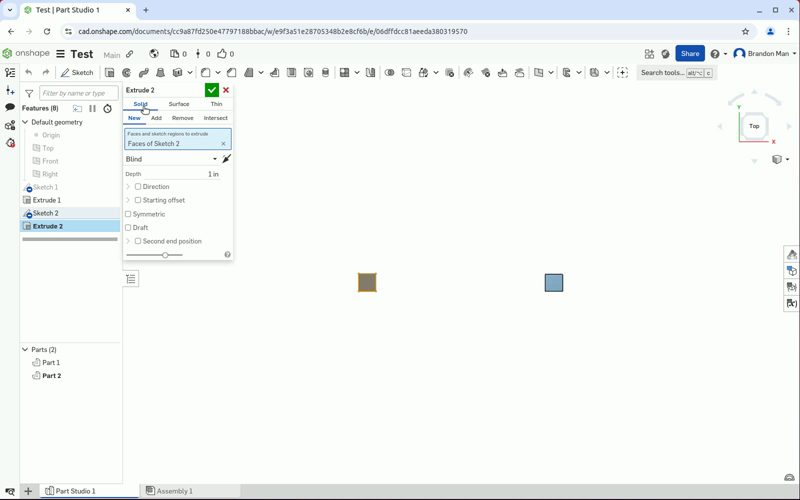
click(143, 106)
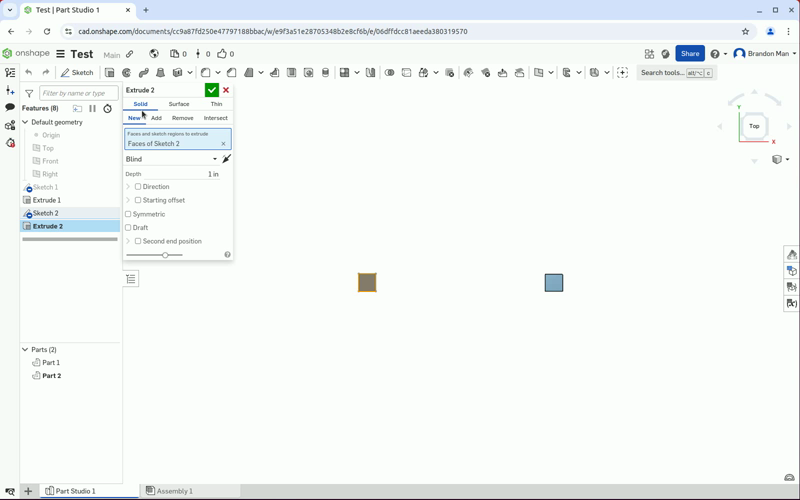
mouse_move(137, 120)
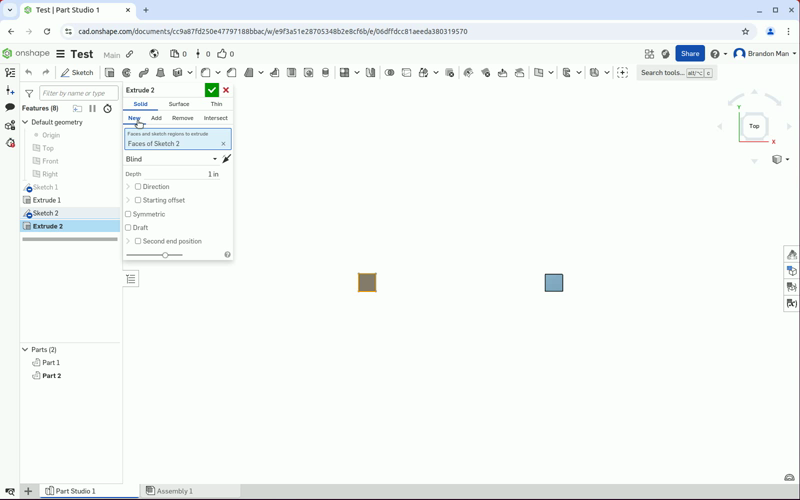
click(137, 120)
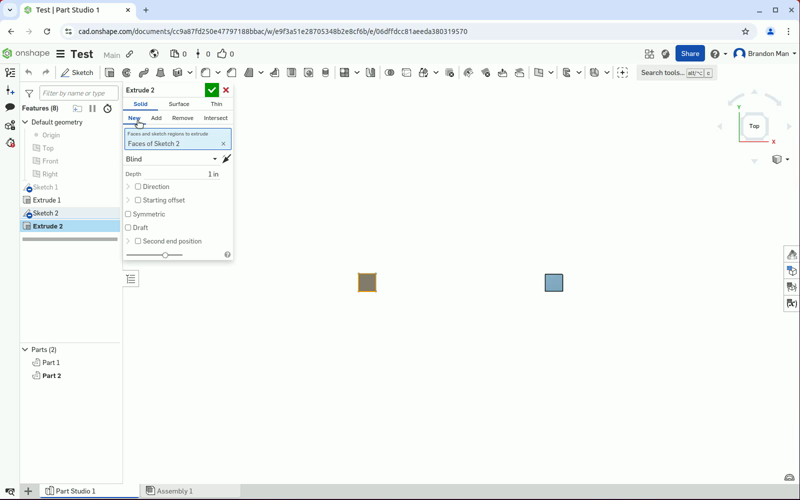
key(tab, 4)
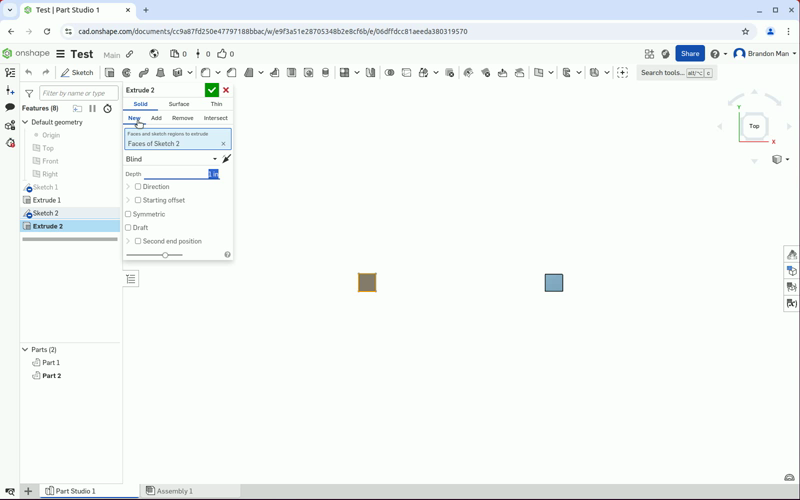
text(17.572)
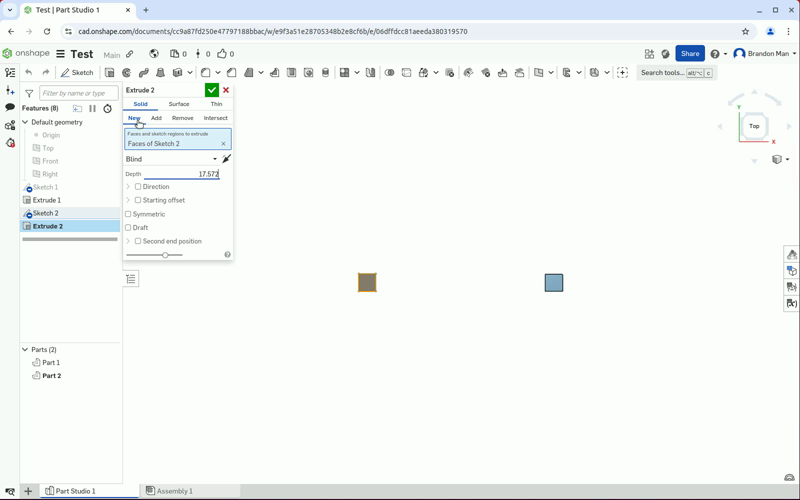
key(enter)
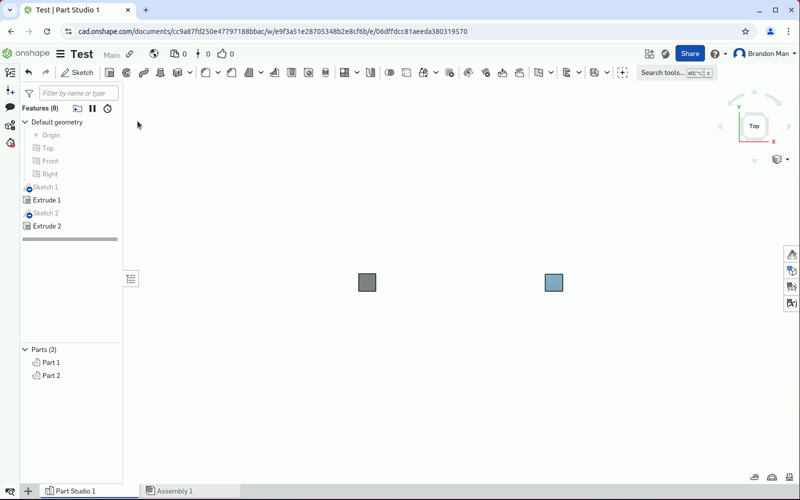
key(shift+h)
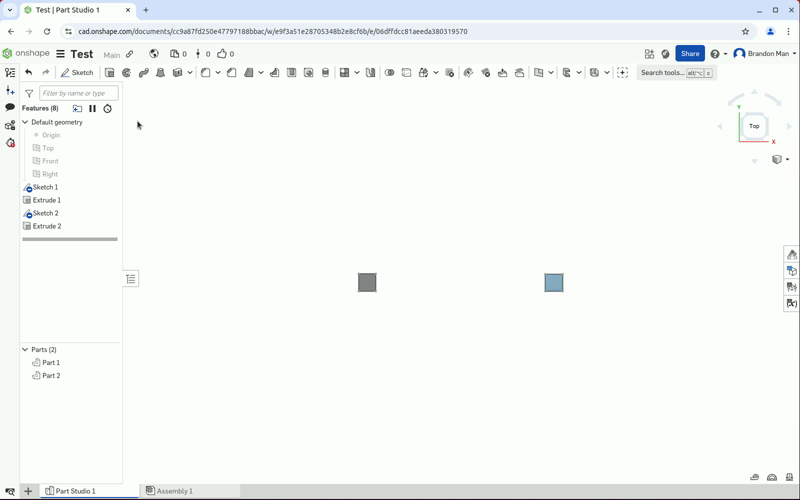
key(shift+h)
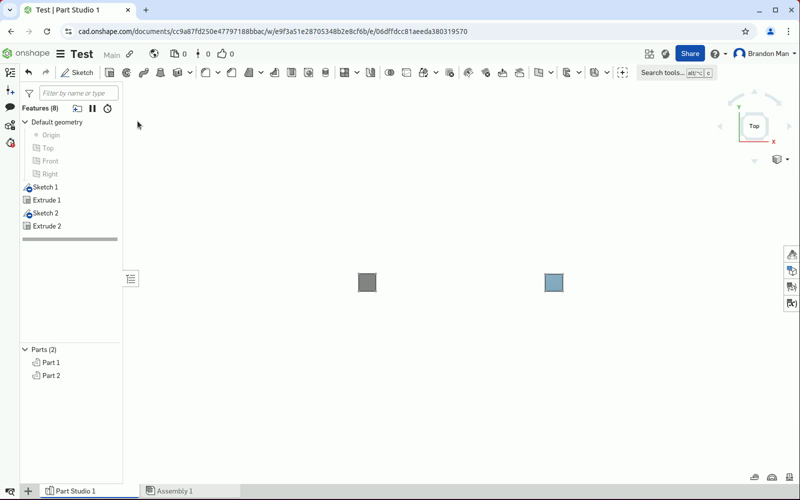
key(shift+7)
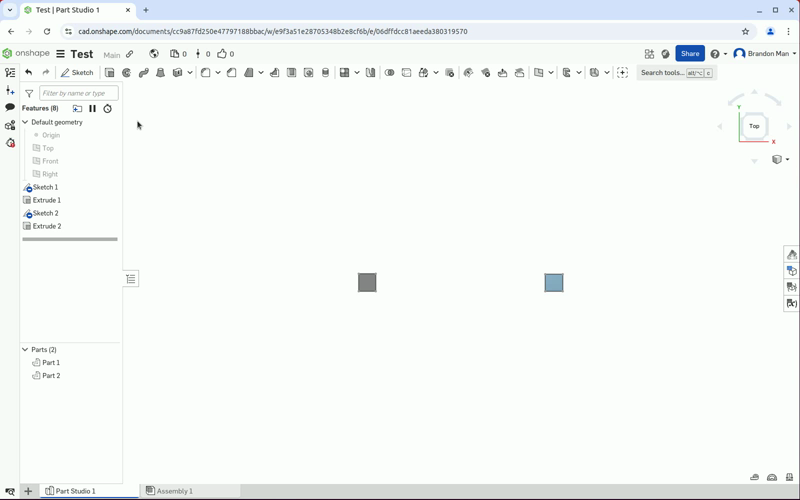
key(up, 3)
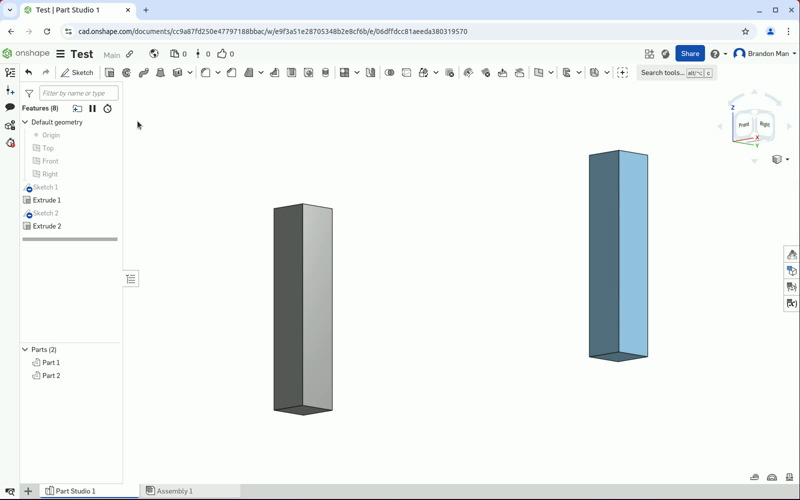
key(left, 3)
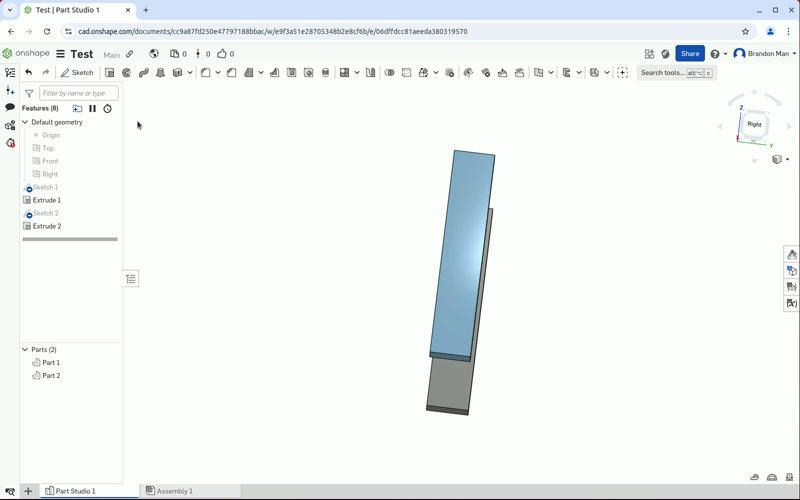
key(right, 3)
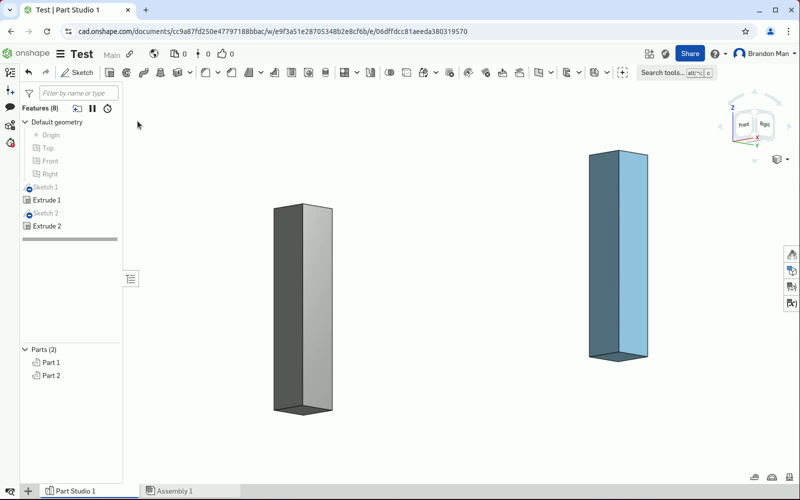
key(down, 3)
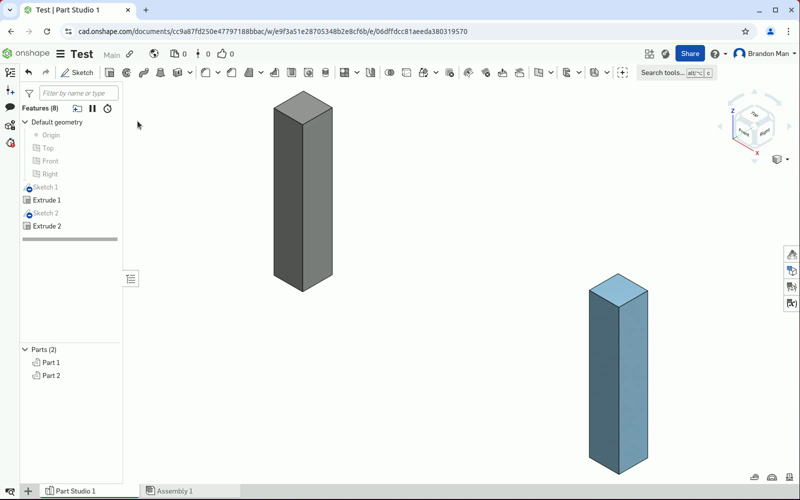
mouse_move(73, 189)
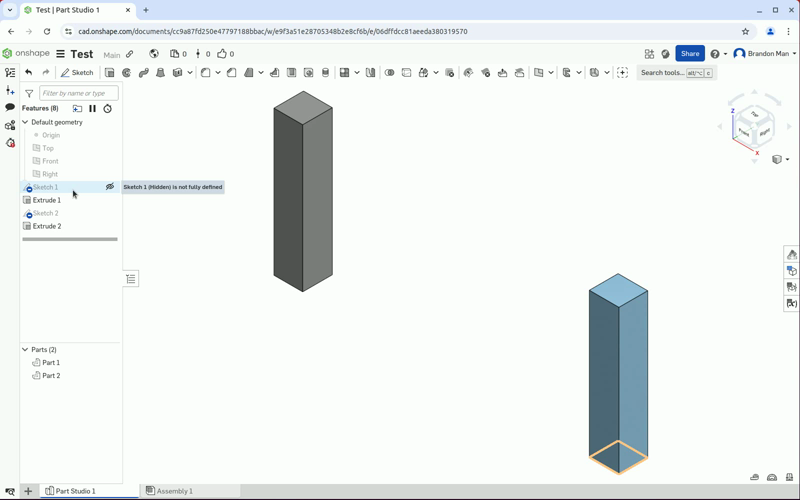
click(73, 189)